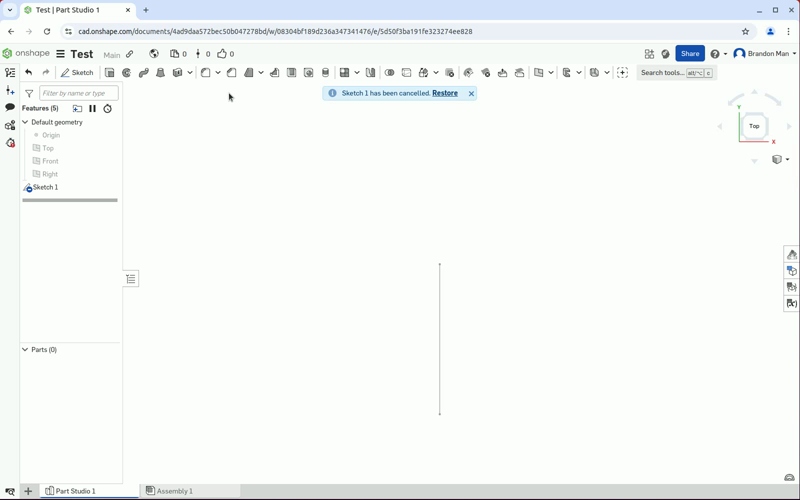
key(shift+h)
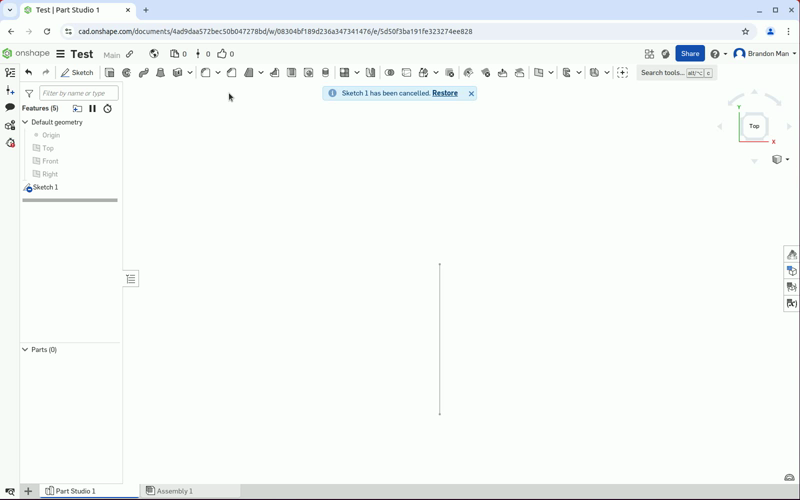
key(shift+s)
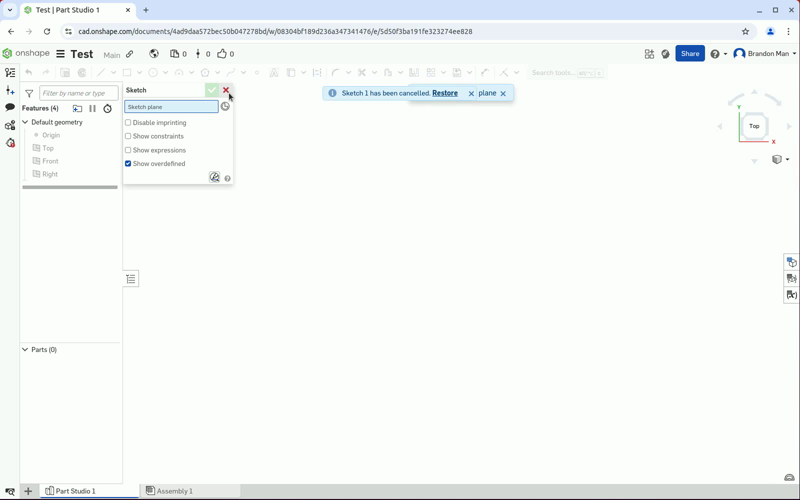
mouse_move(73, 150)
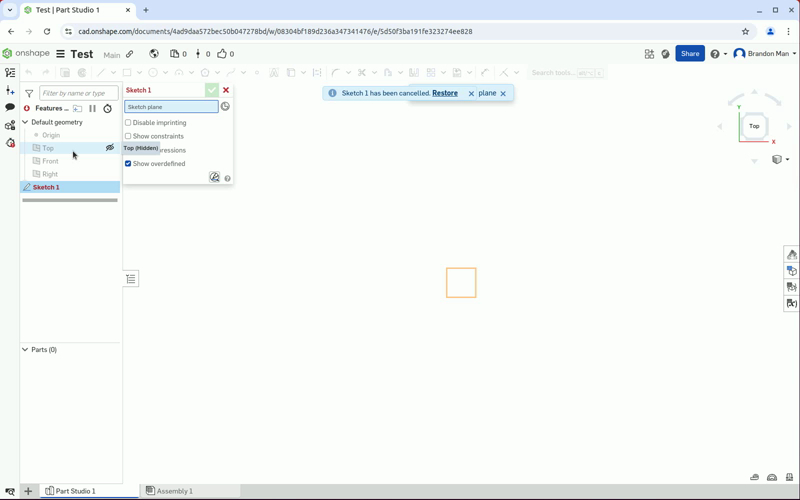
click(73, 150)
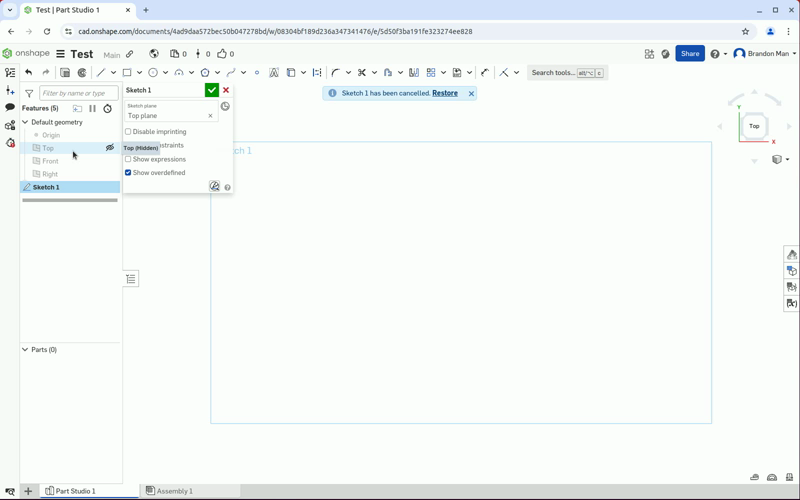
mouse_move(73, 352)
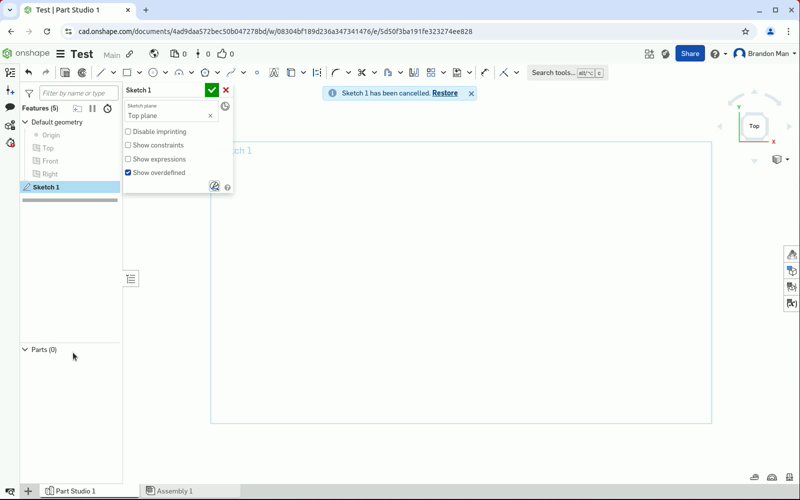
key(y)
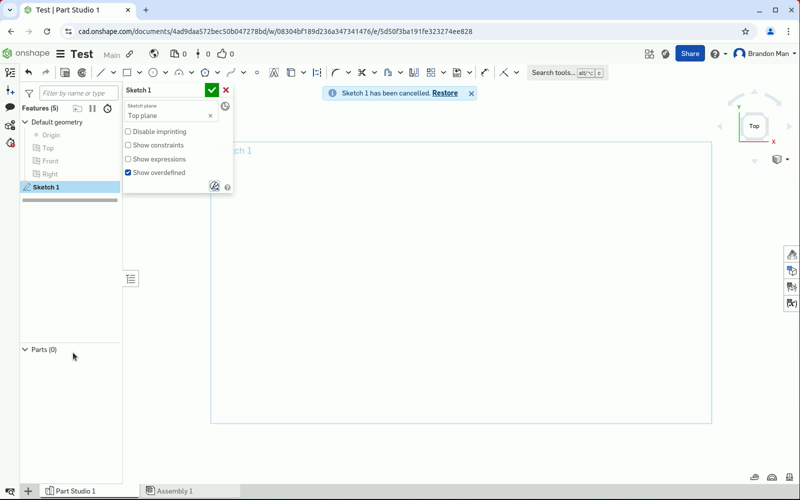
key(l)
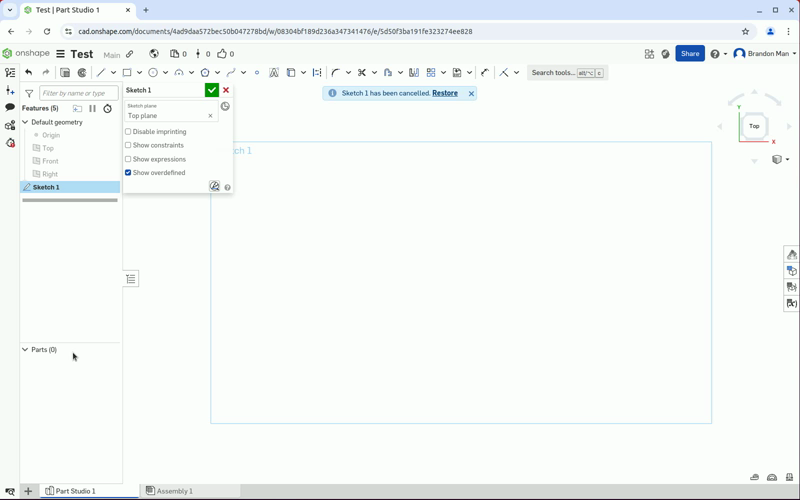
key_down(shift)
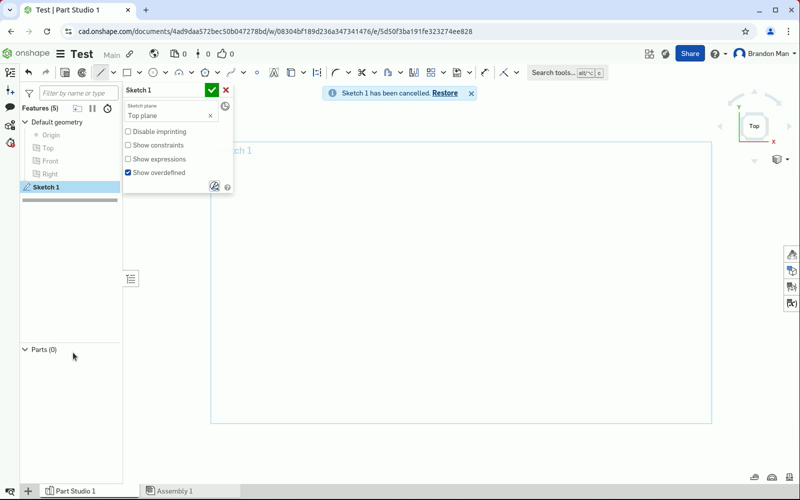
mouse_move(348, 366)
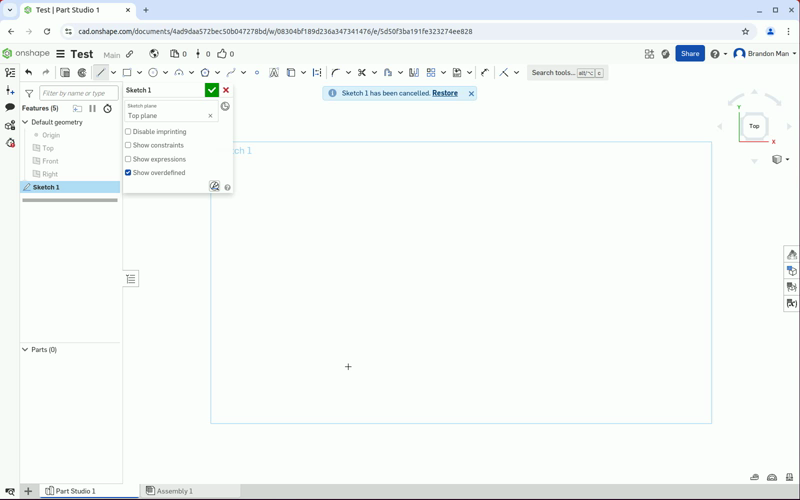
click(348, 366)
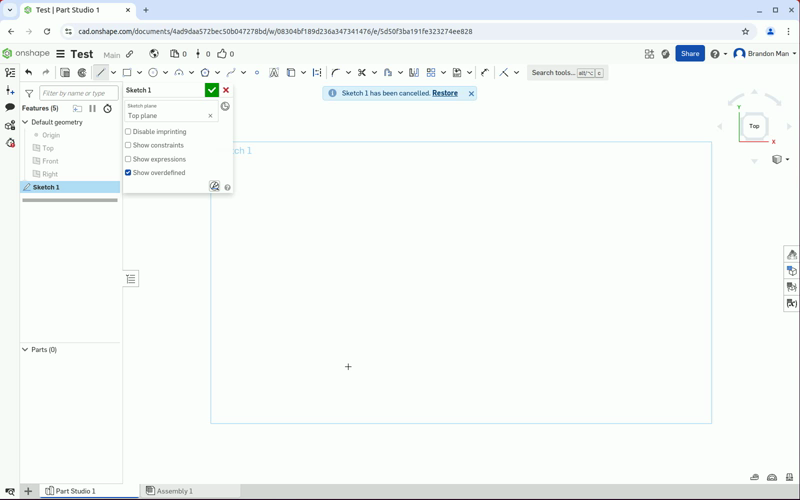
key_up(shift)
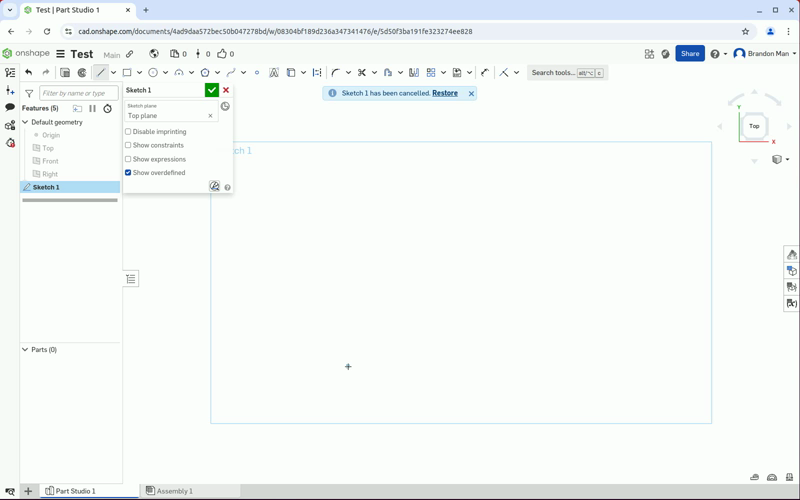
key_down(shift)
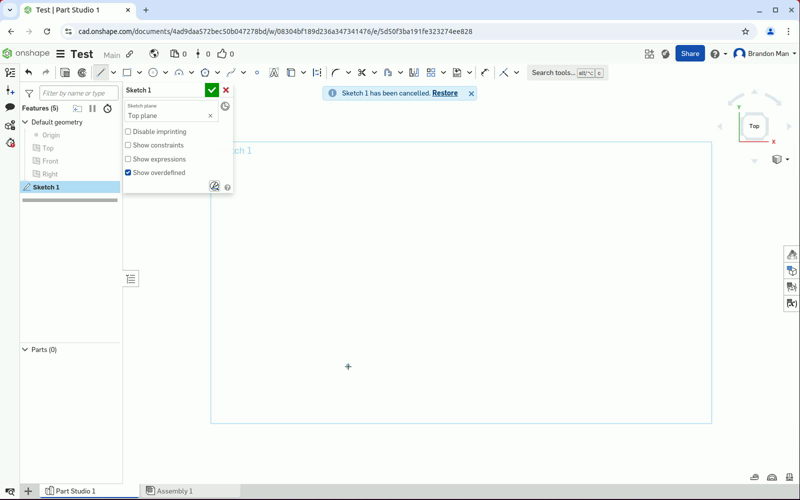
mouse_move(572, 366)
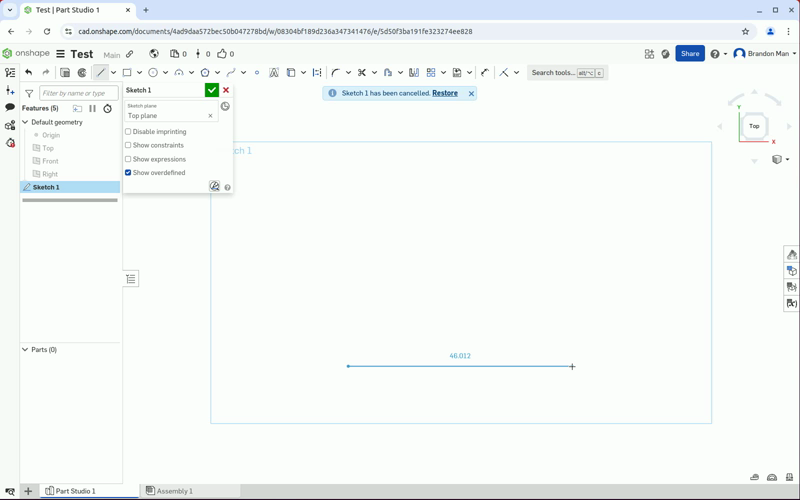
click(572, 366)
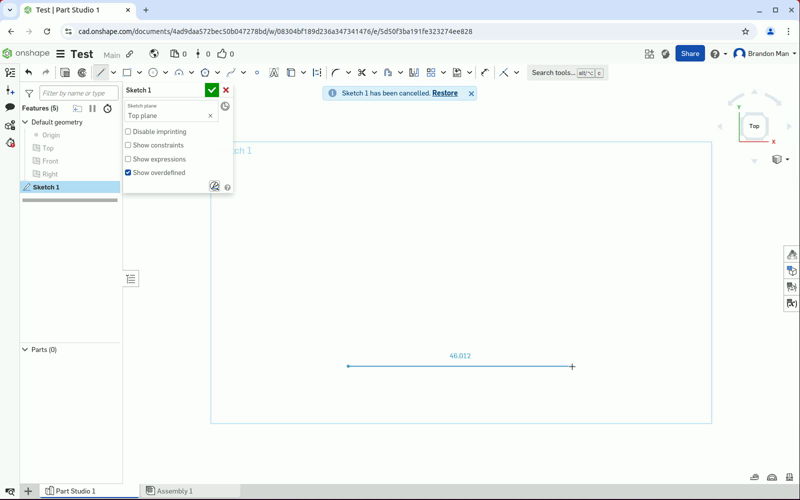
key_up(shift)
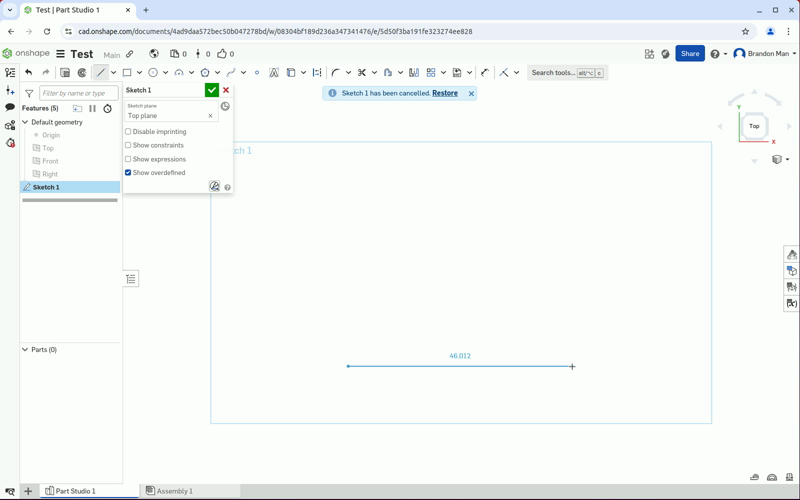
key_down(shift)
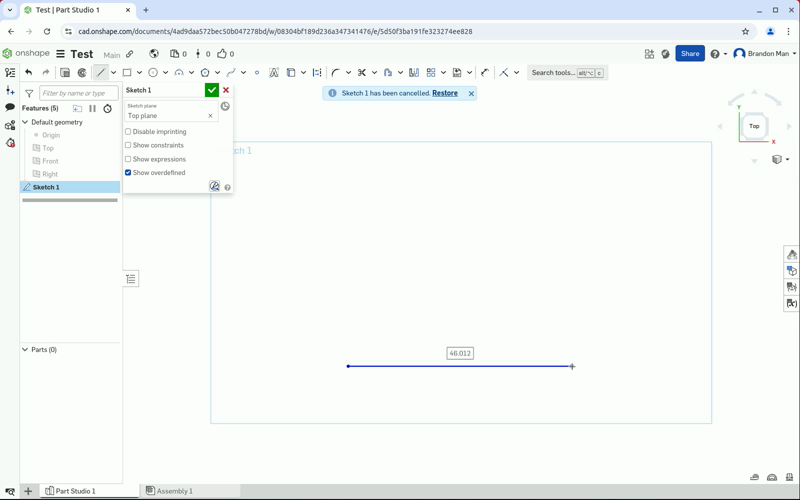
mouse_move(572, 201)
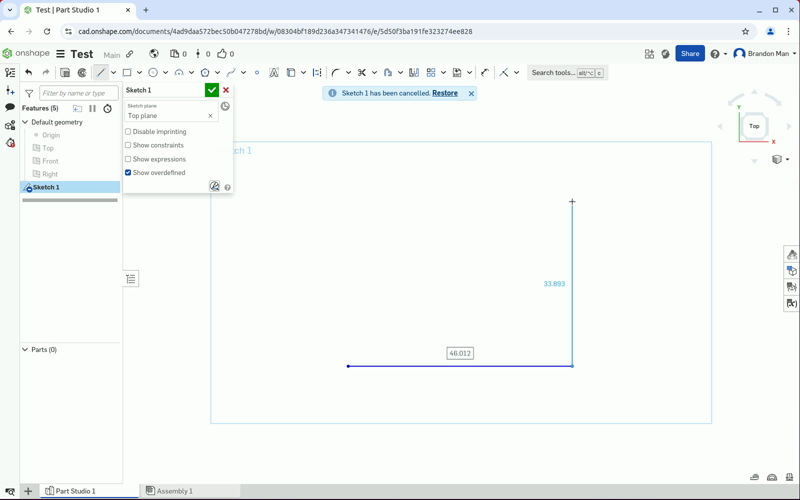
click(572, 201)
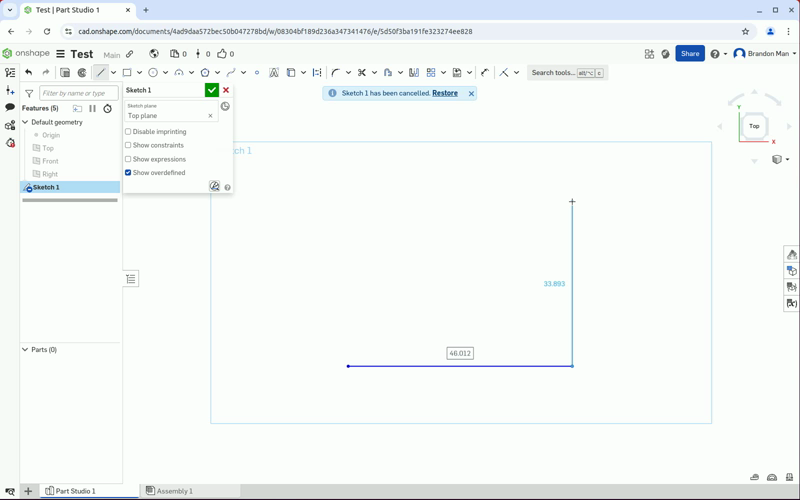
key_up(shift)
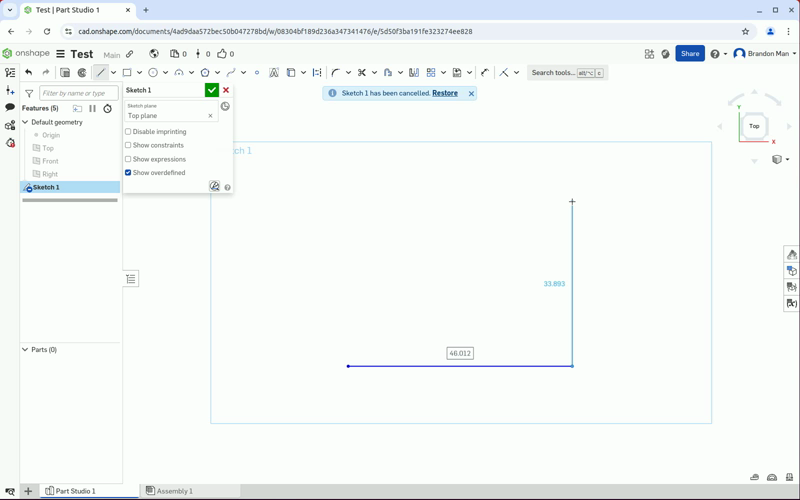
key_down(shift)
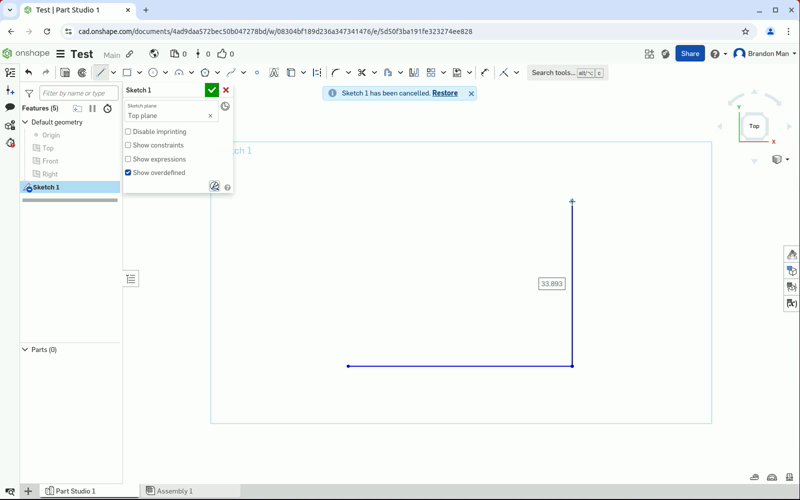
mouse_move(348, 201)
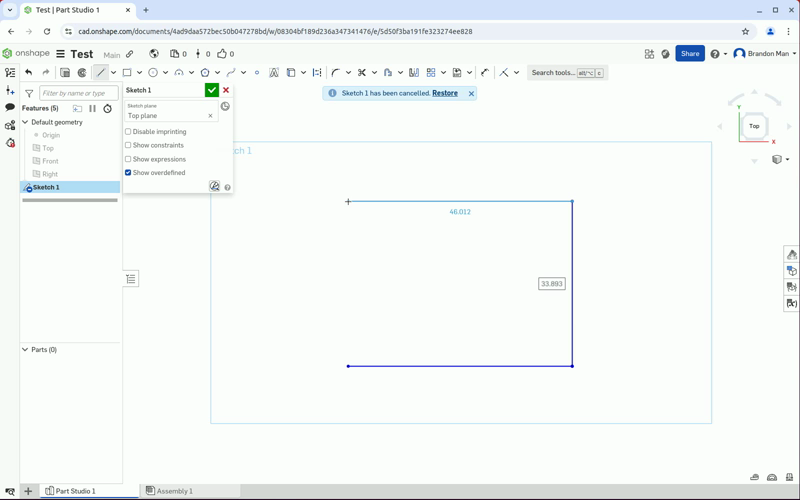
click(348, 201)
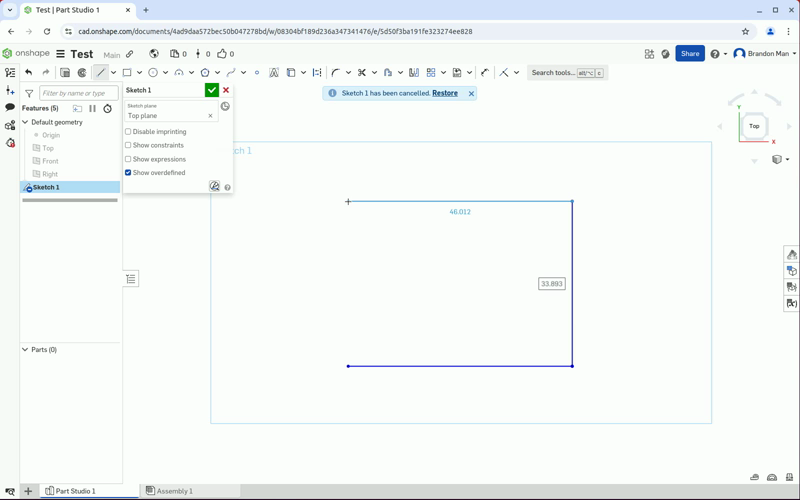
key_up(shift)
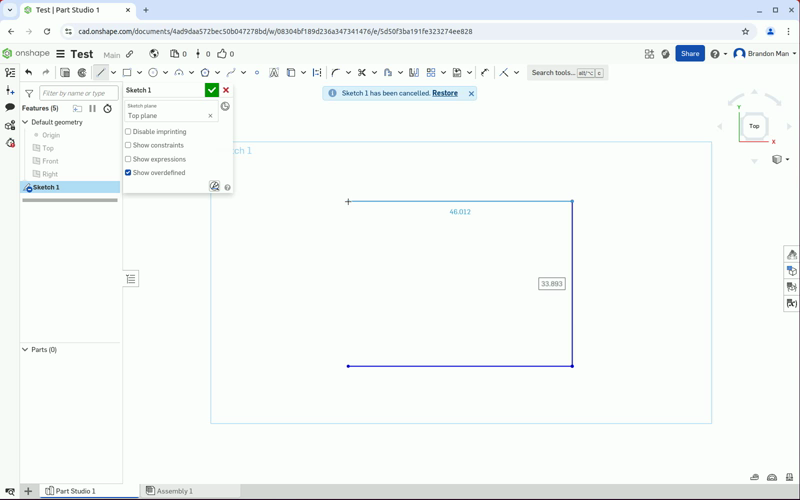
key_down(shift)
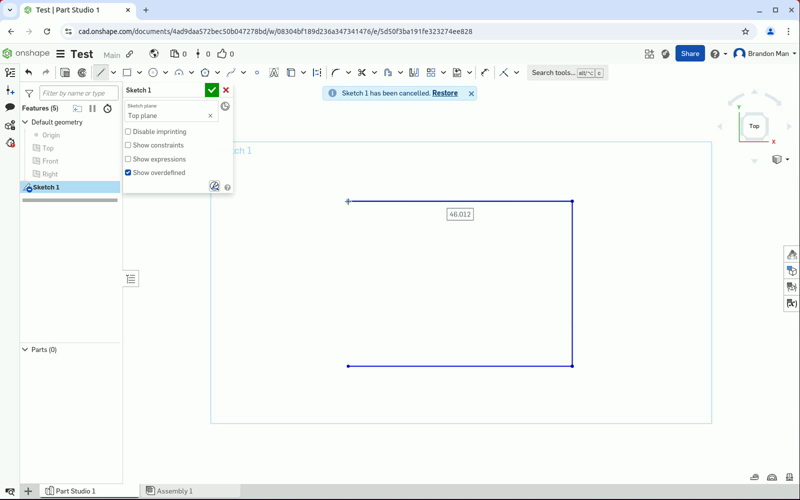
mouse_move(348, 366)
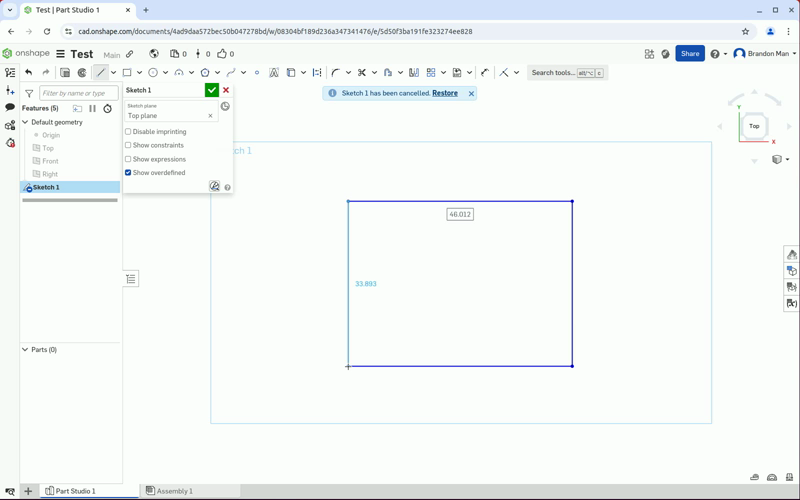
key_up(shift)
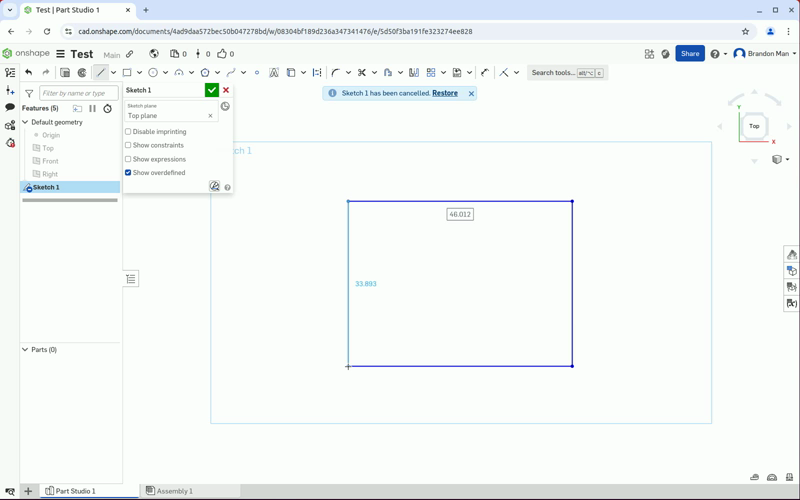
click(348, 366)
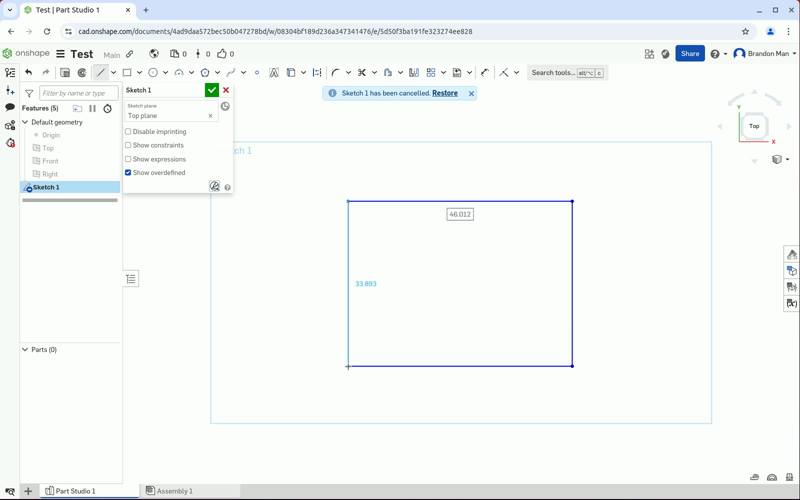
key(esc)
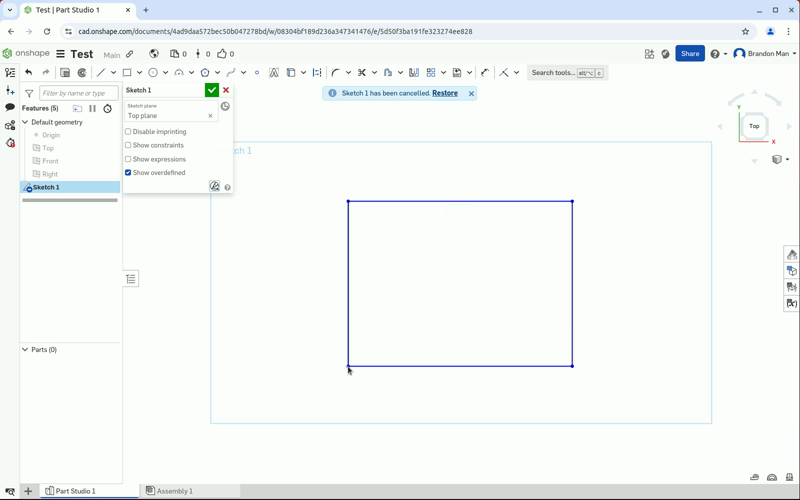
mouse_move(414, 246)
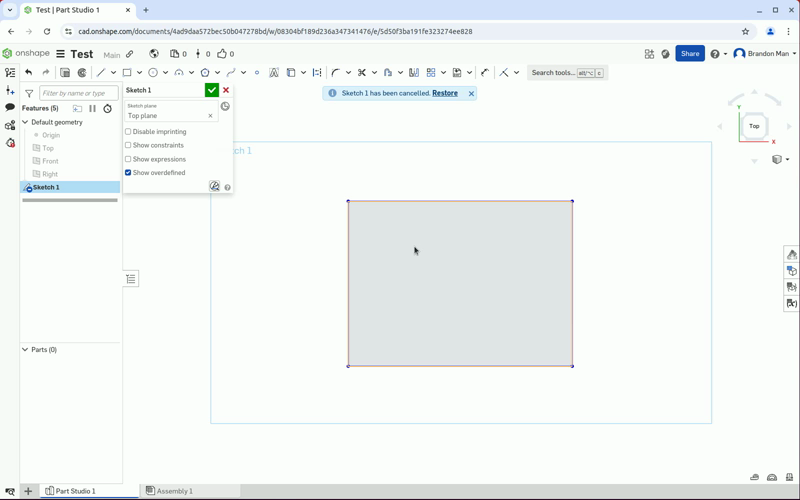
click(414, 246)
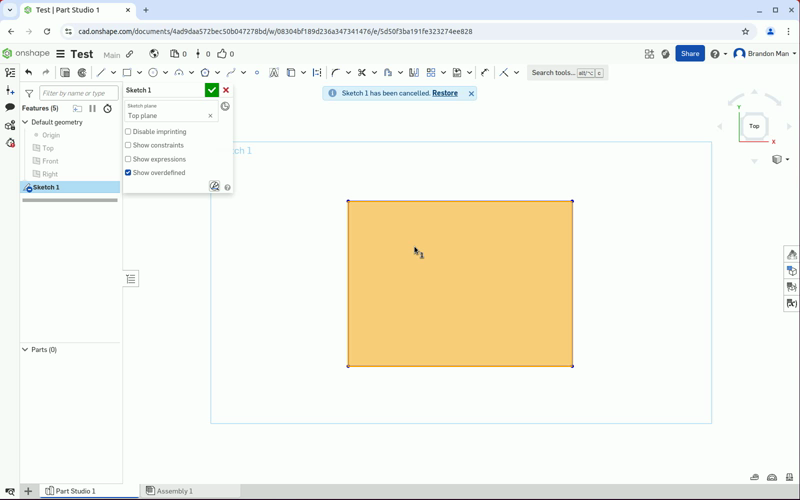
mouse_move(73, 352)
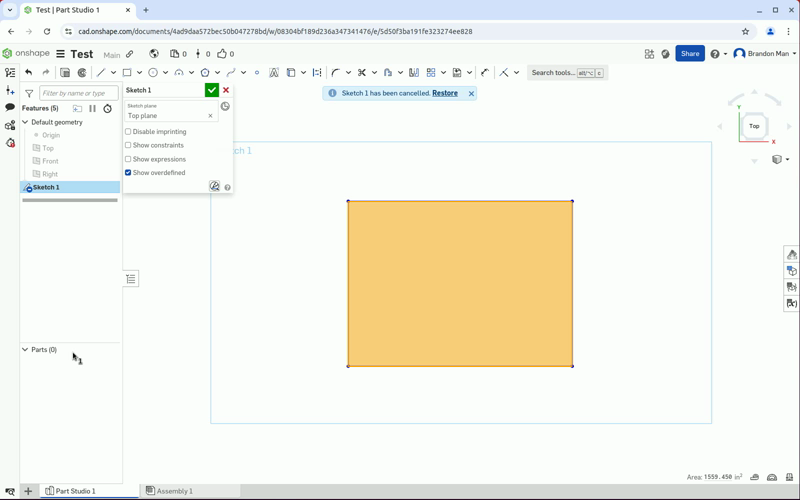
key(shift+y)
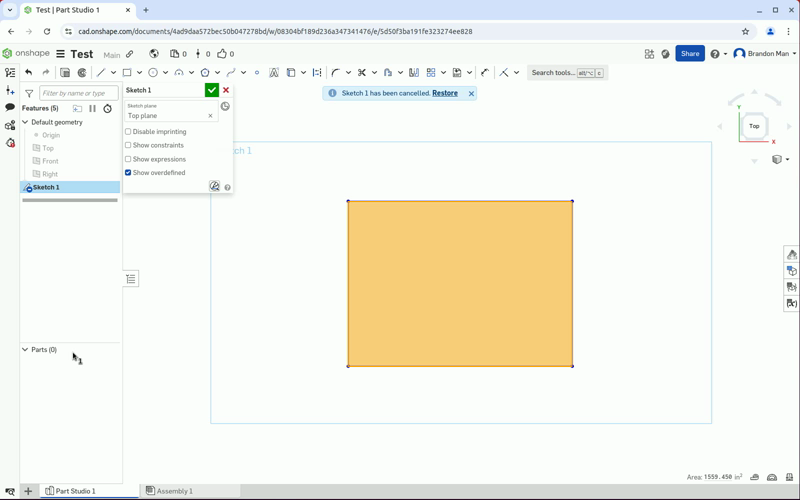
key(shift+e)
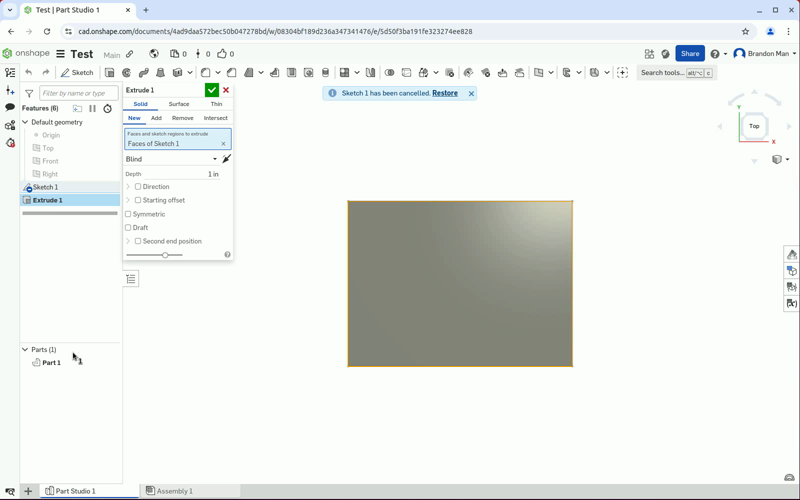
mouse_move(143, 106)
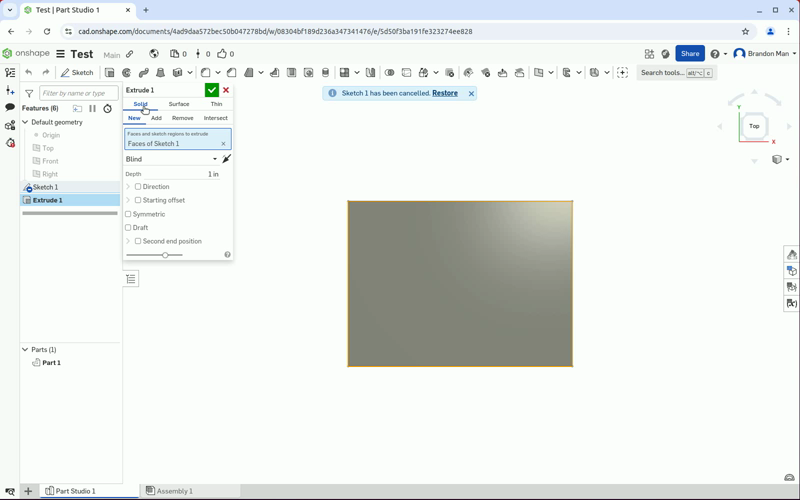
click(143, 106)
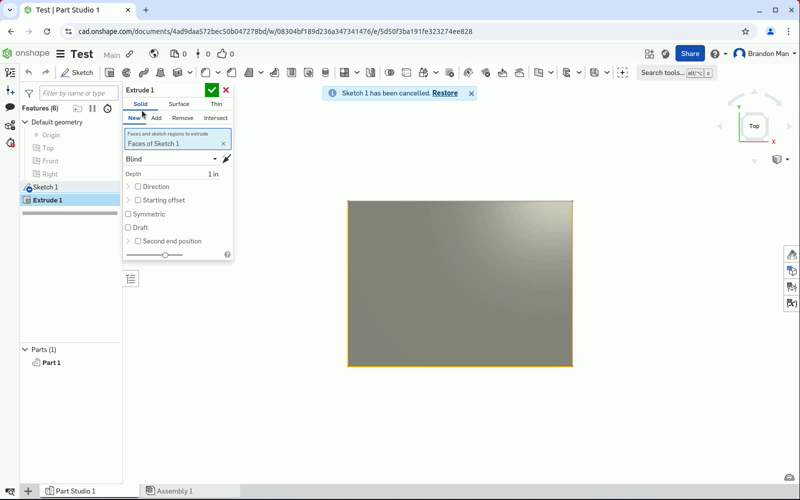
mouse_move(137, 120)
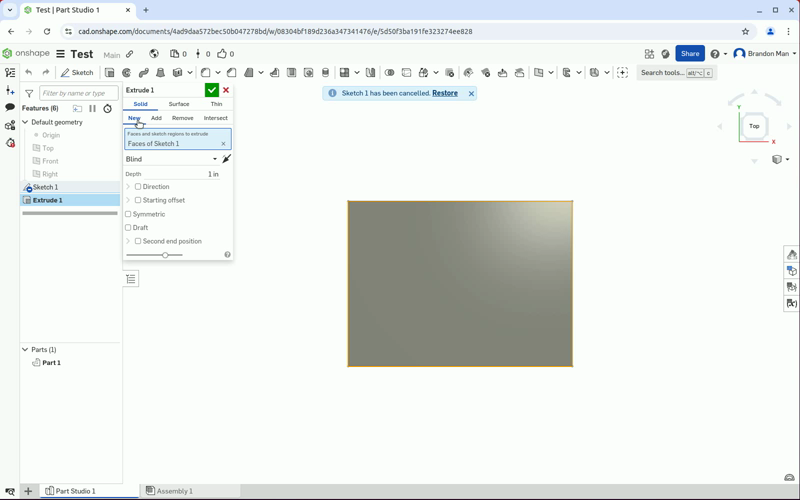
click(137, 120)
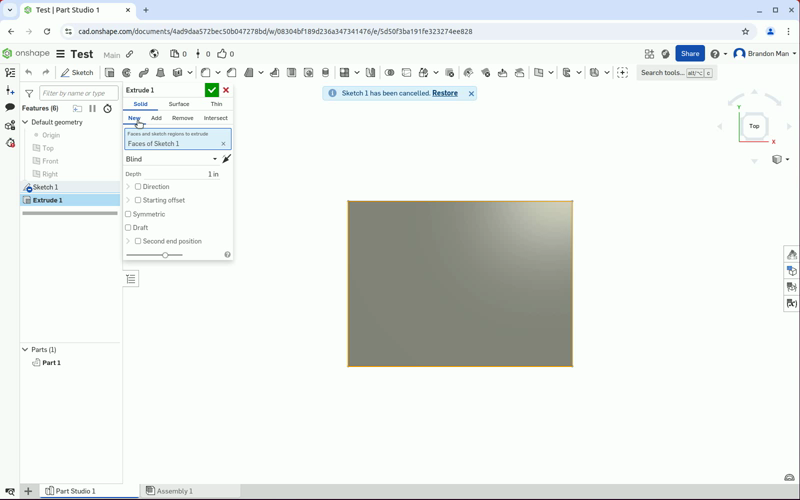
key(tab, 4)
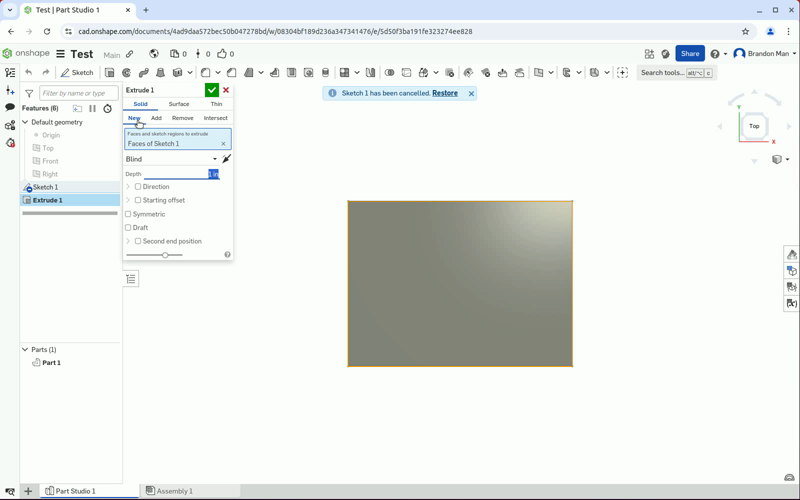
text(2.407)
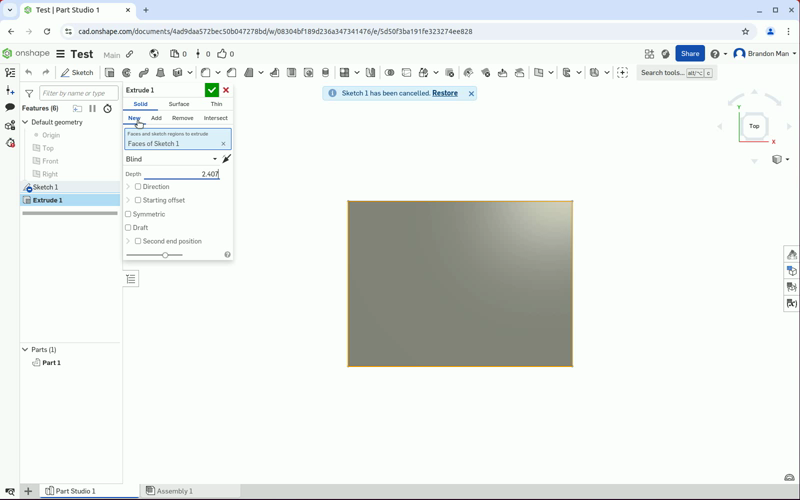
key(enter)
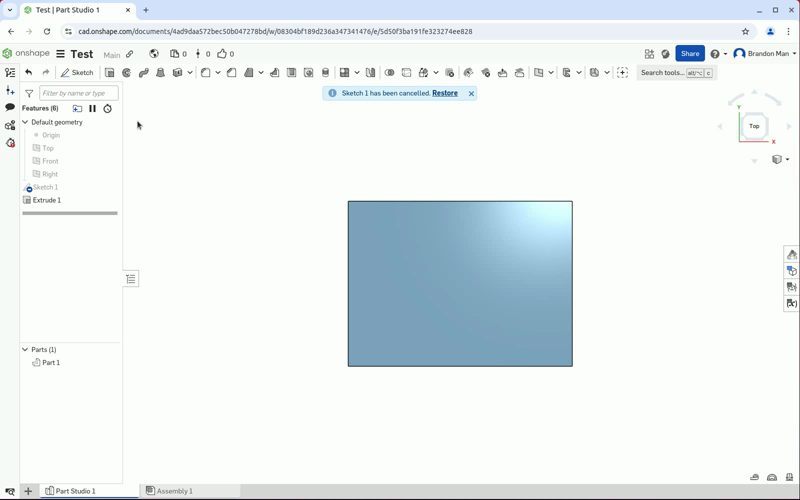
key(shift+h)
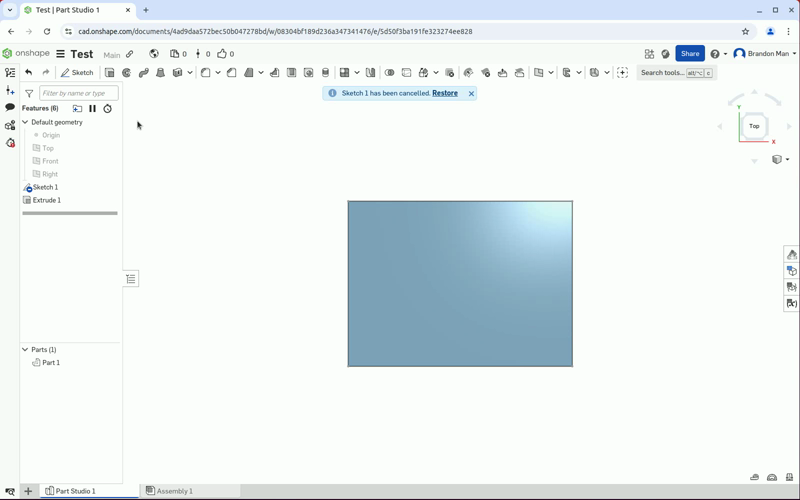
key(shift+h)
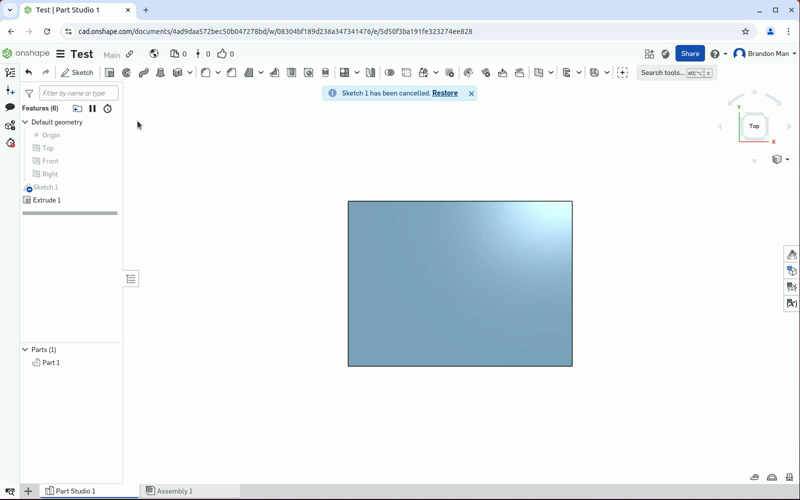
mouse_move(73, 189)
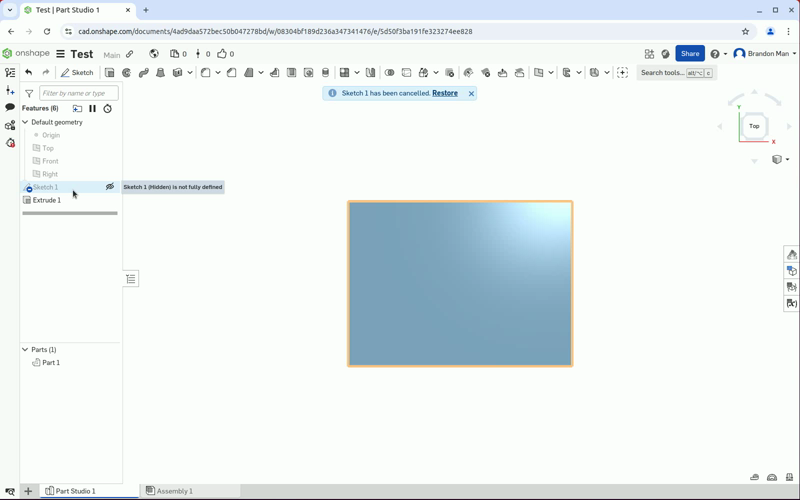
click(73, 189)
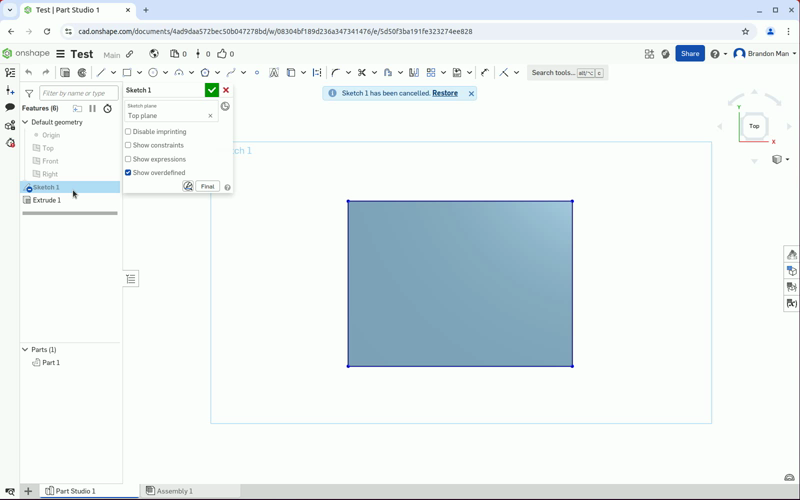
mouse_move(229, 92)
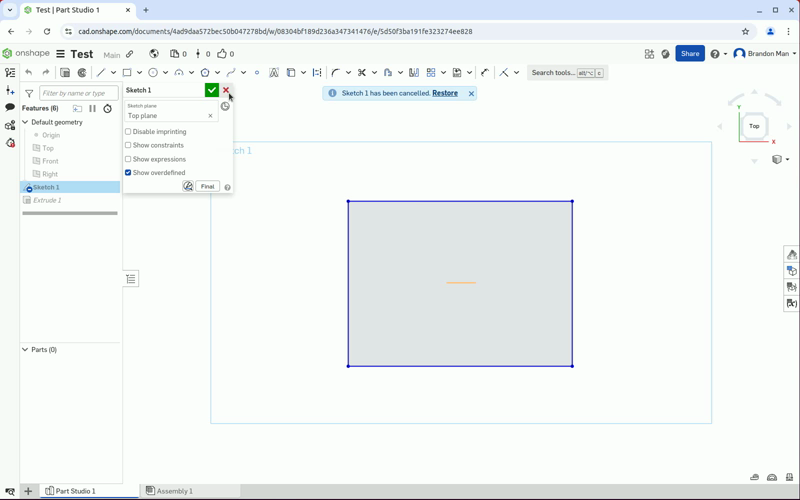
click(229, 92)
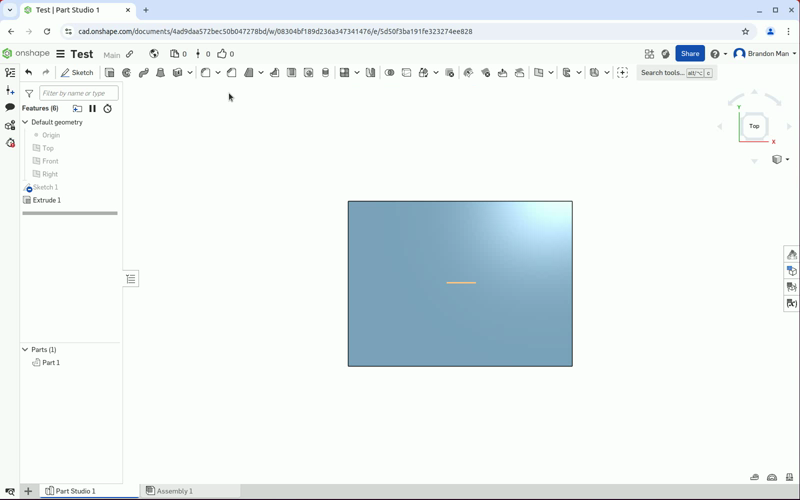
mouse_move(541, 75)
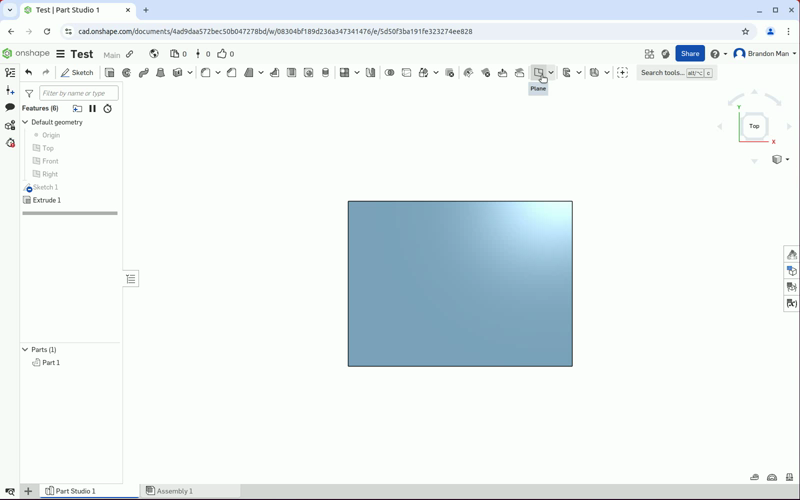
click(541, 75)
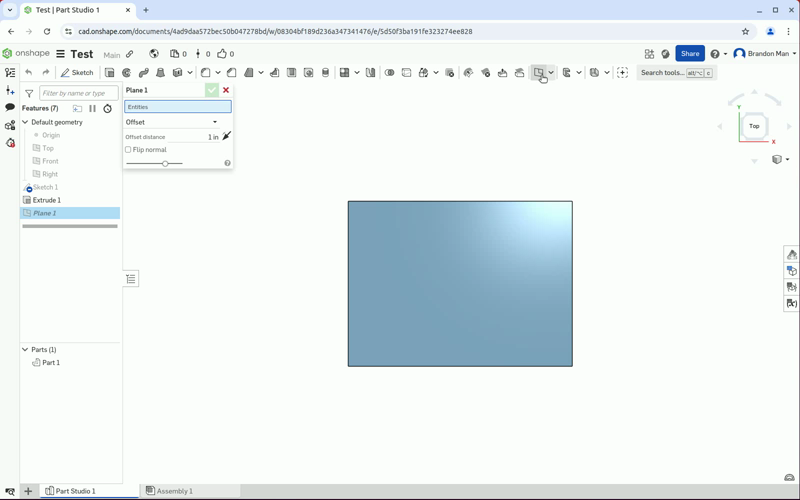
mouse_move(73, 150)
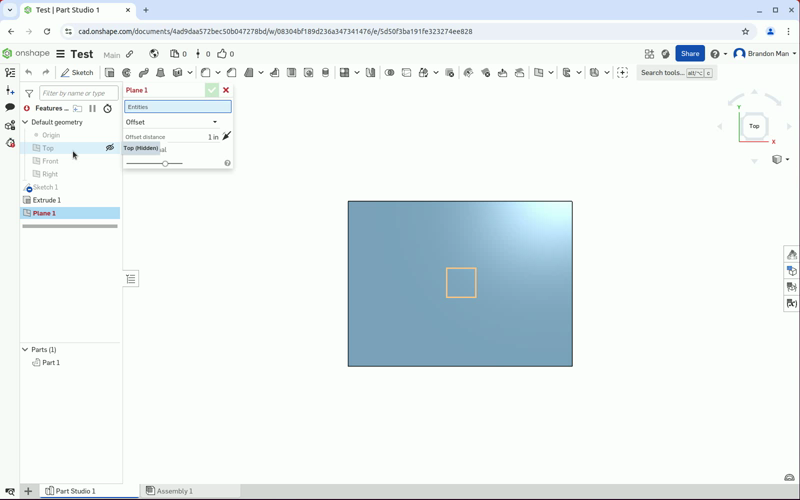
click(73, 150)
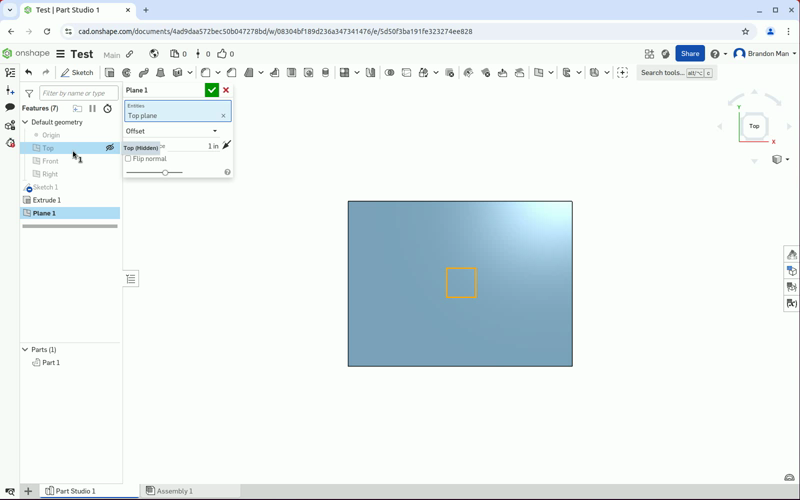
key(tab, 2)
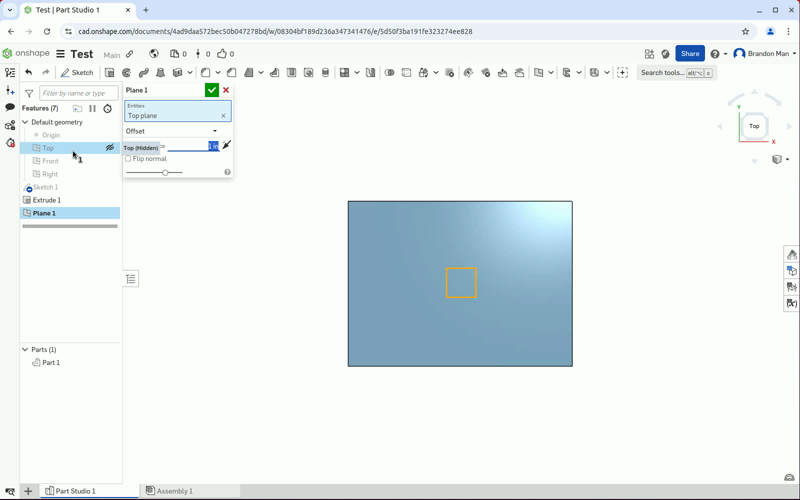
text(2.403)
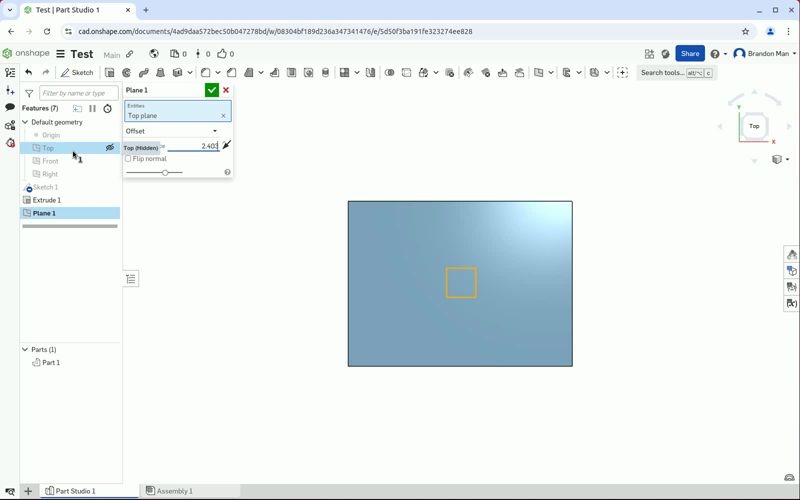
key(enter, 2)
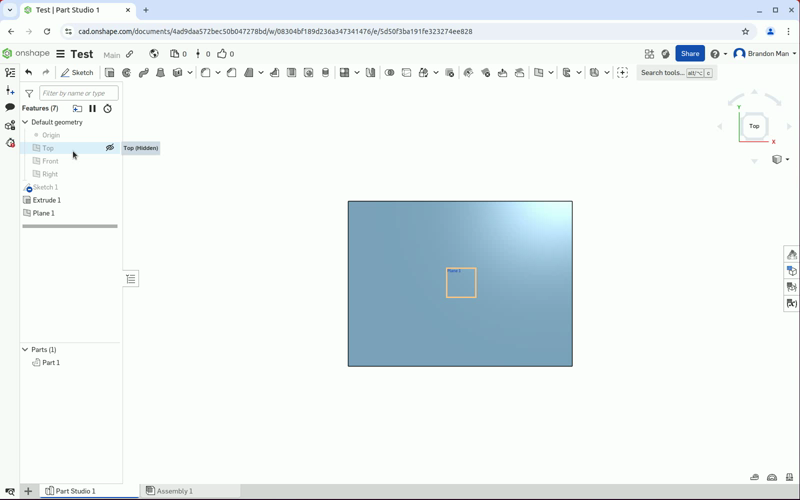
key(shift+s)
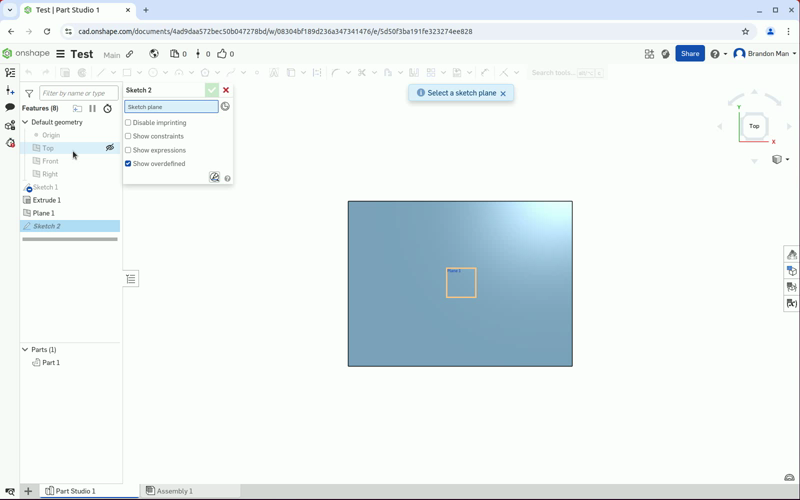
mouse_move(73, 215)
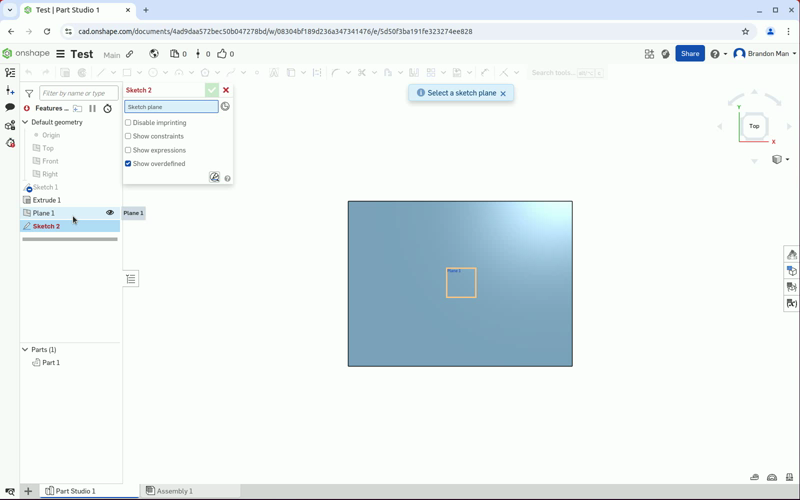
click(73, 215)
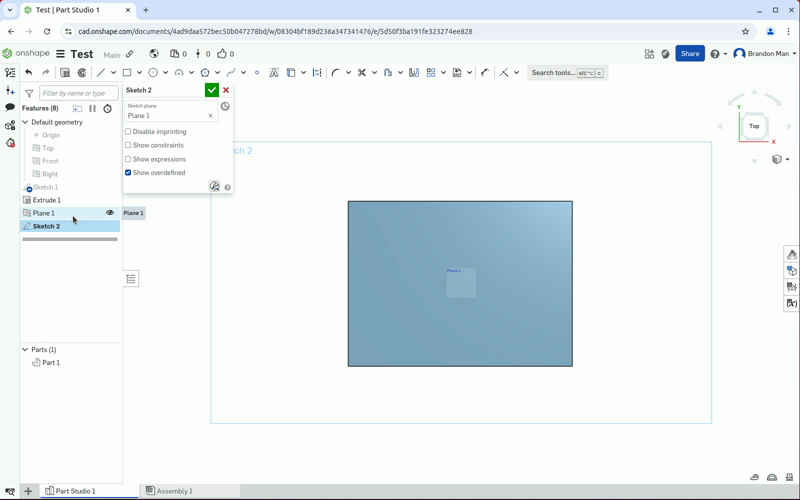
mouse_move(73, 352)
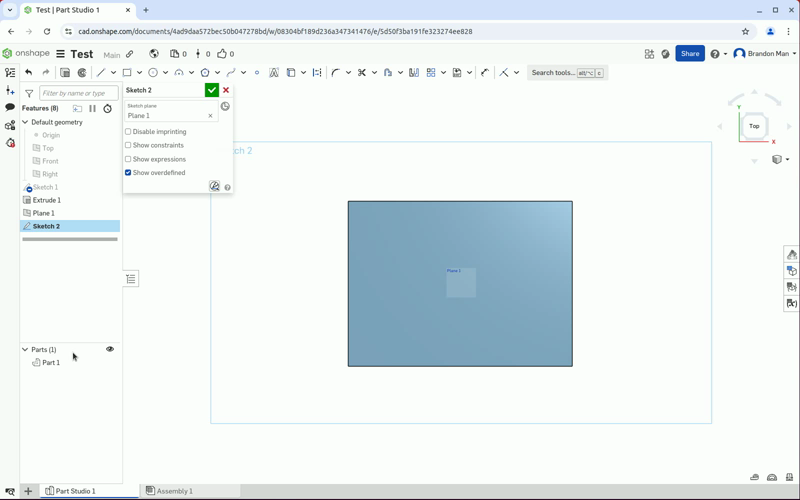
key(y)
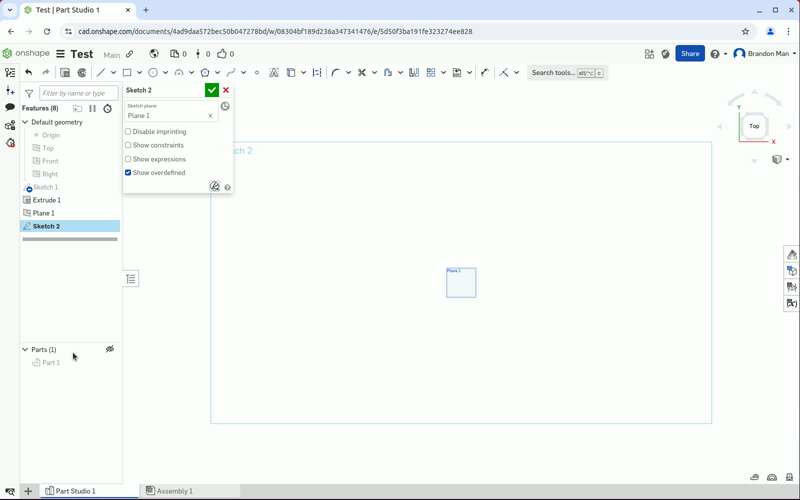
key(l)
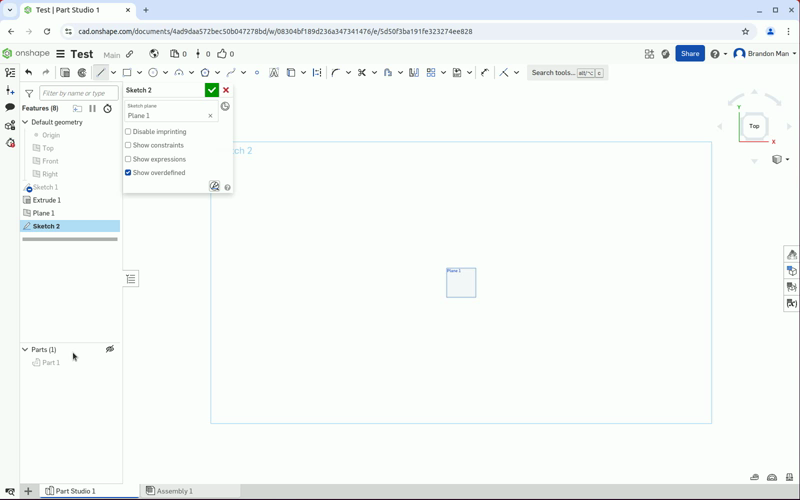
key_down(shift)
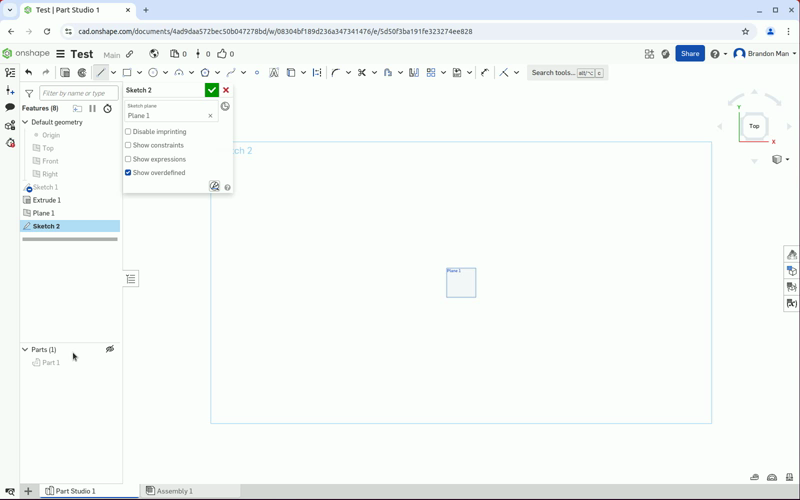
mouse_move(348, 366)
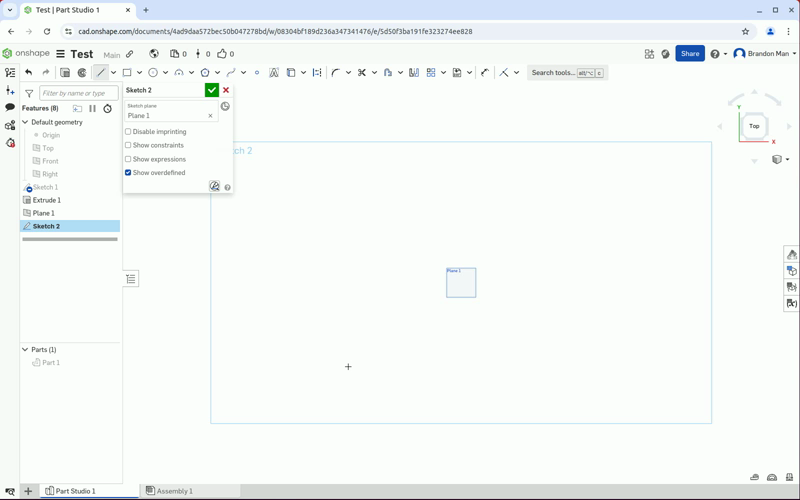
click(348, 366)
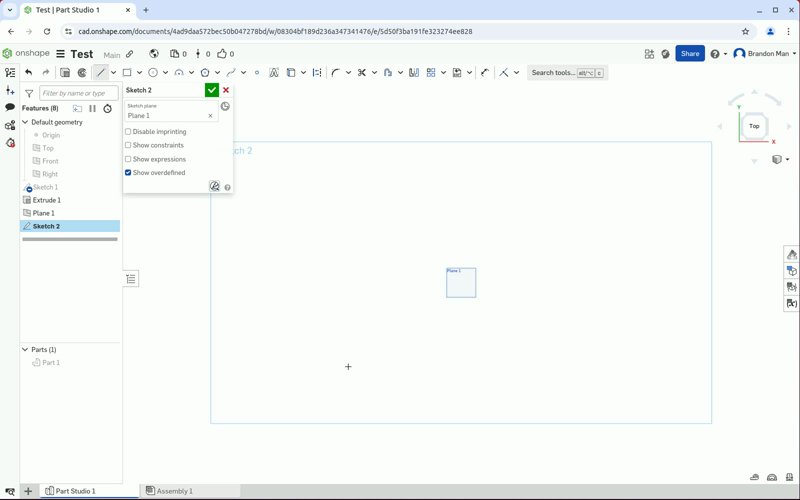
key_up(shift)
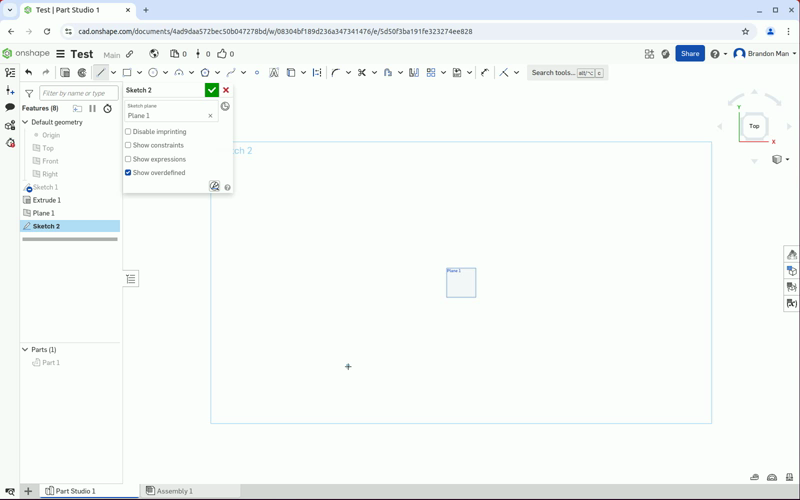
key_down(shift)
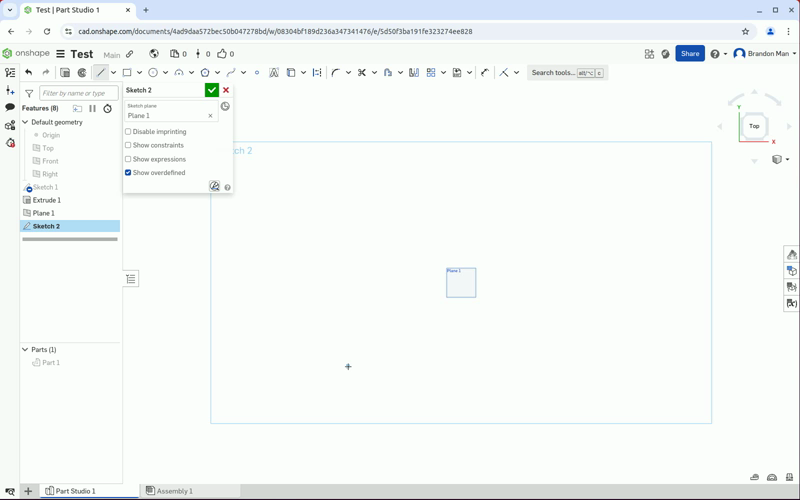
mouse_move(572, 366)
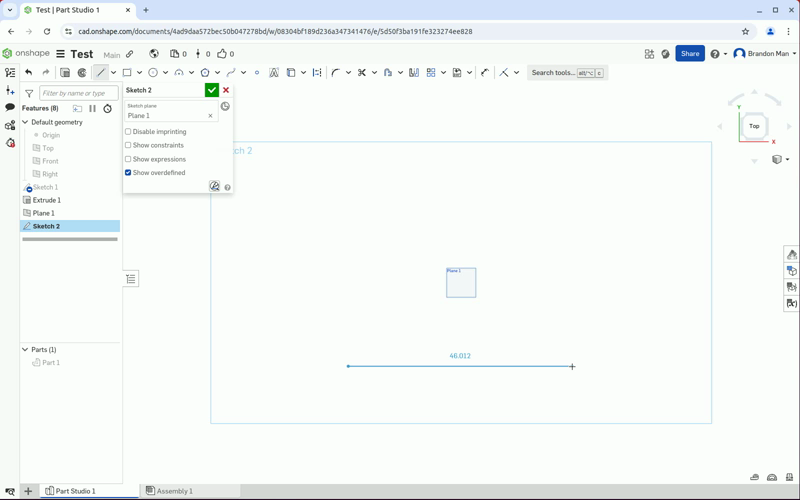
click(572, 366)
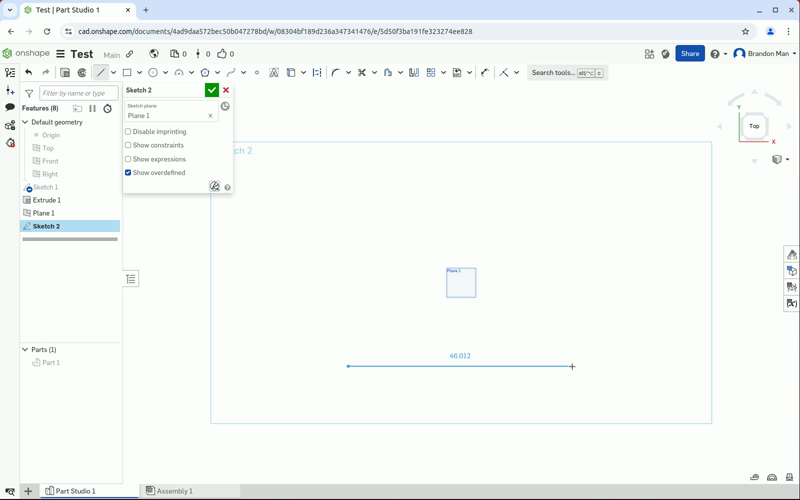
key_up(shift)
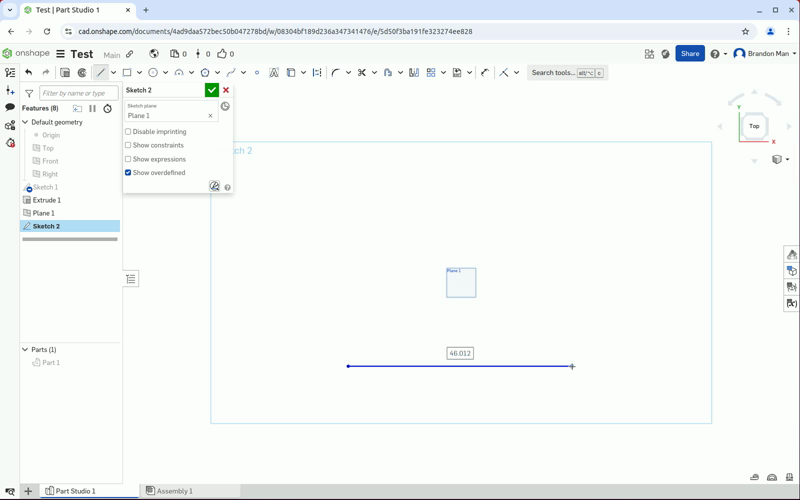
key_down(shift)
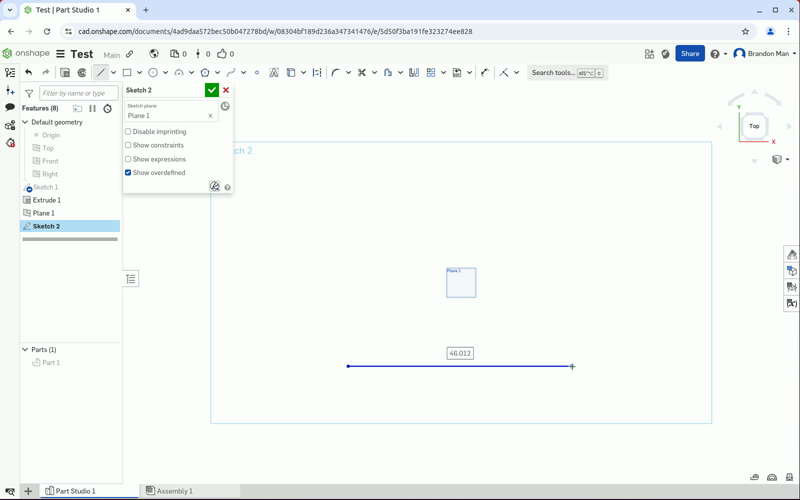
mouse_move(572, 201)
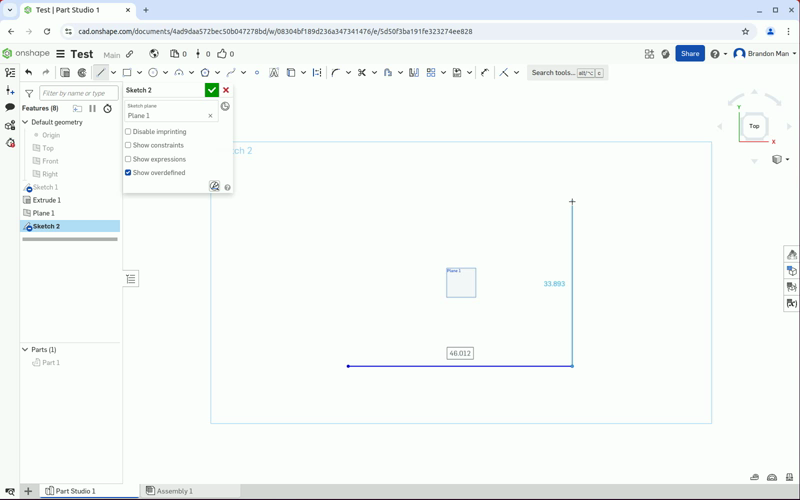
click(572, 201)
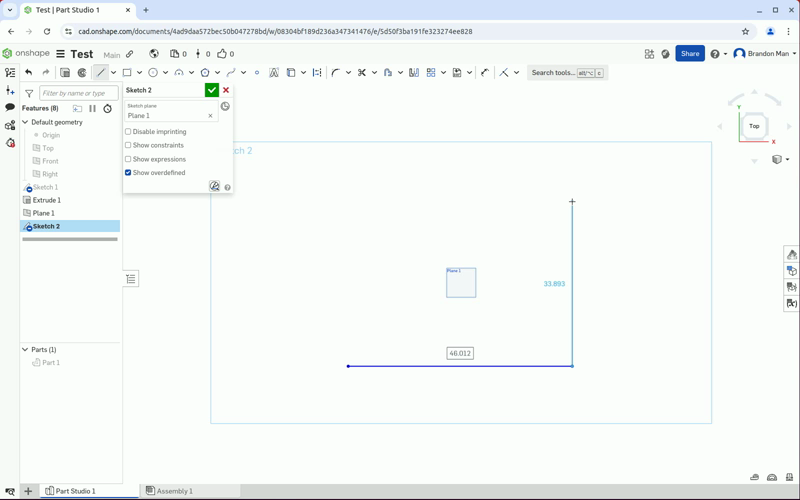
key_up(shift)
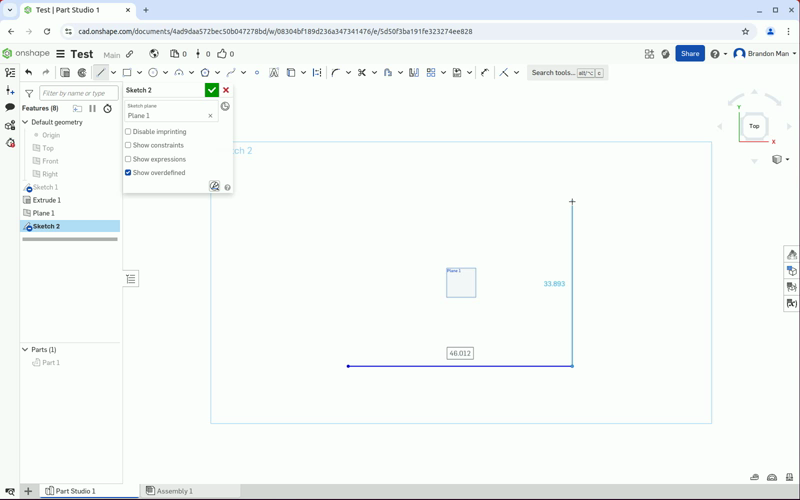
key_down(shift)
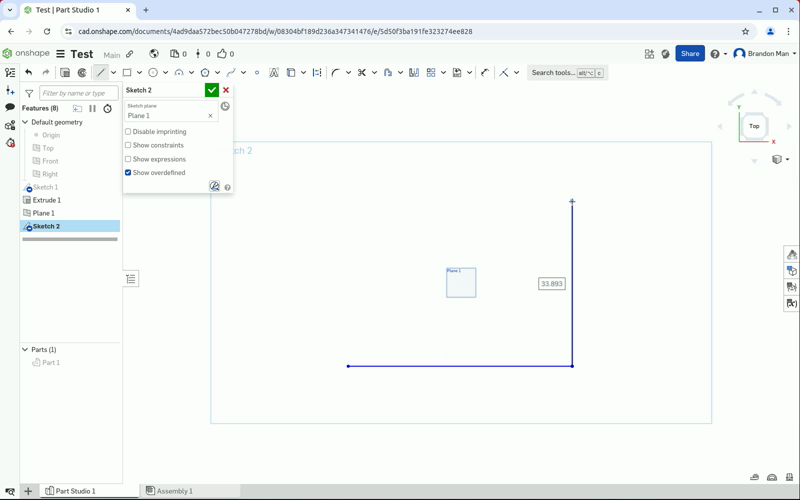
mouse_move(348, 201)
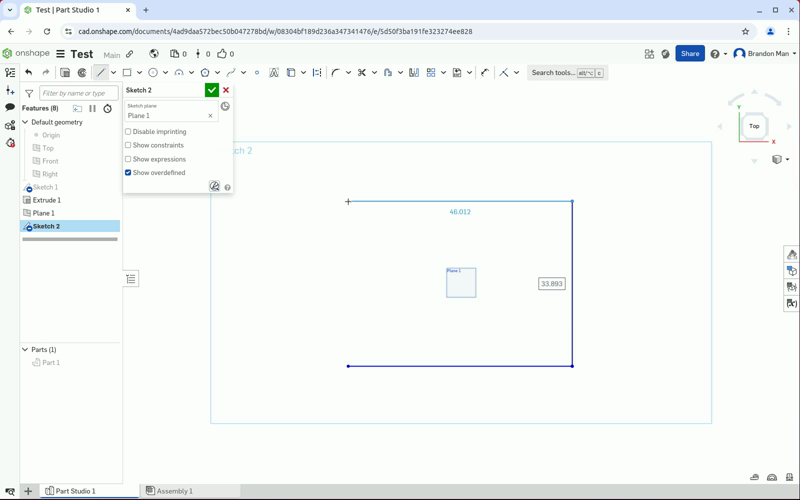
click(348, 201)
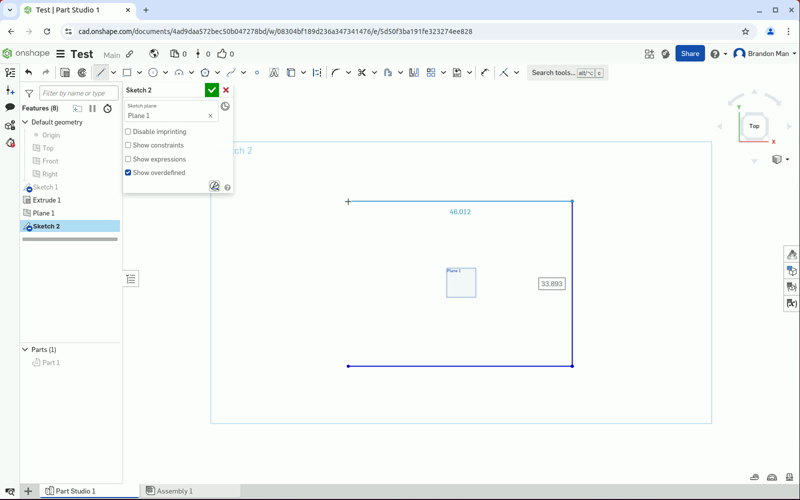
key_up(shift)
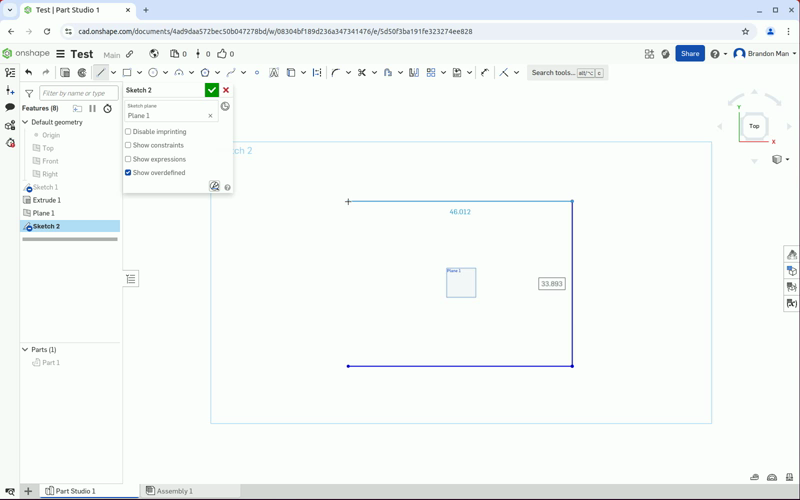
key_down(shift)
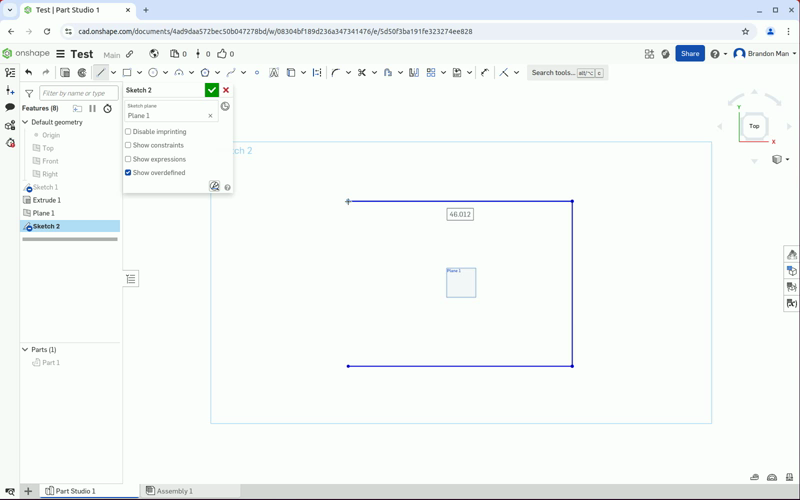
mouse_move(348, 366)
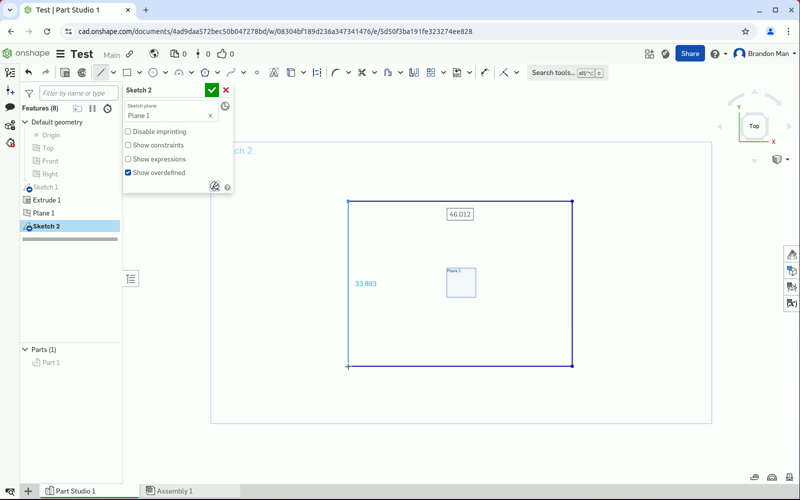
key_up(shift)
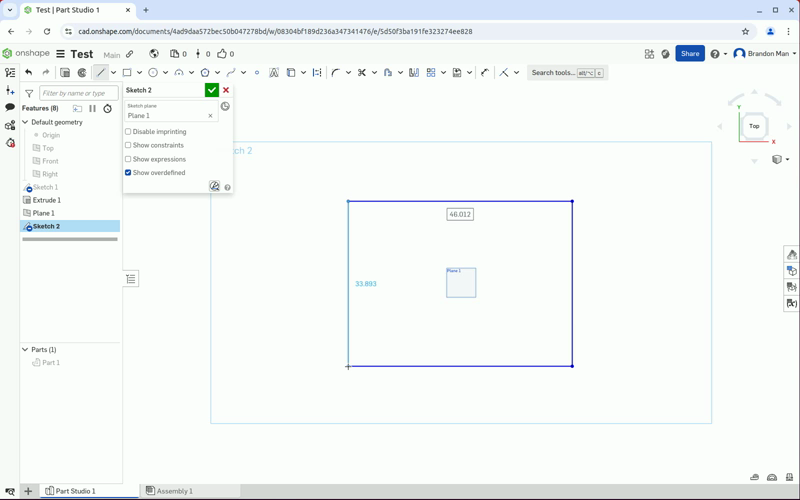
click(348, 366)
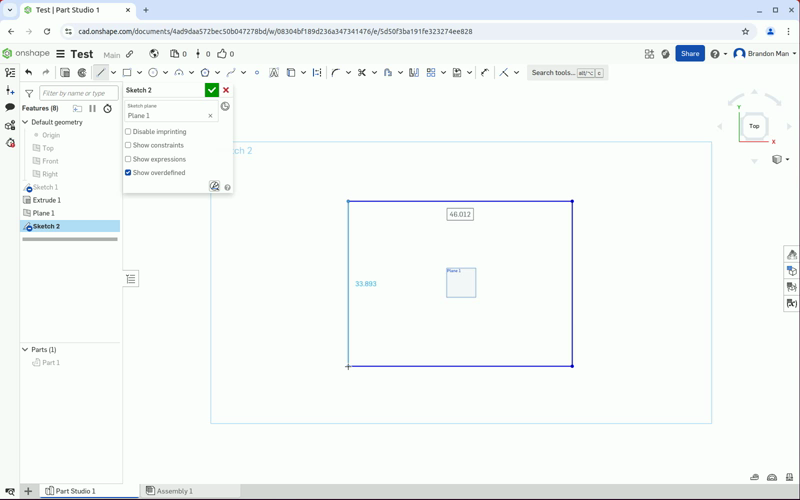
key(esc)
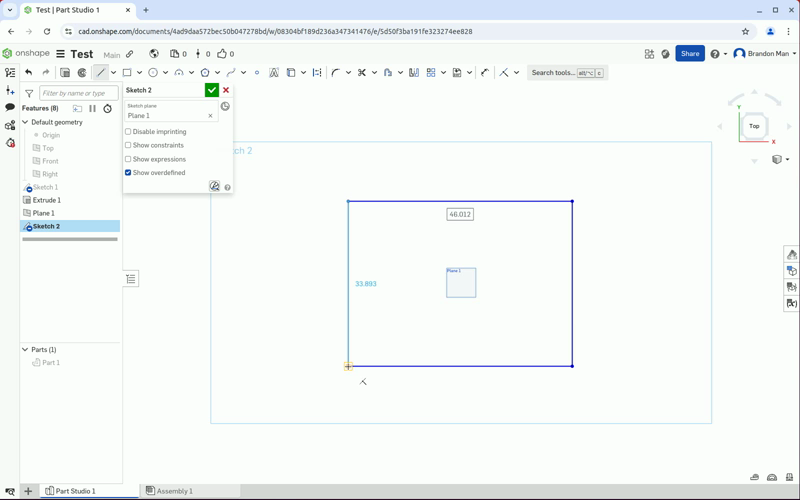
key(l)
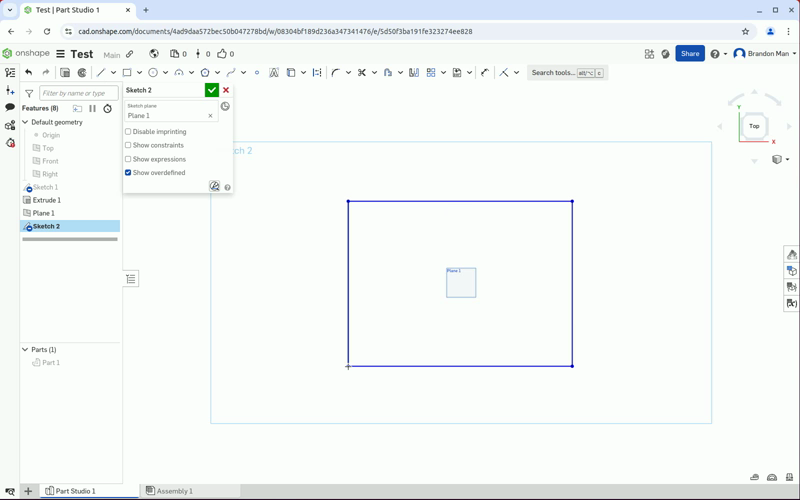
key_down(shift)
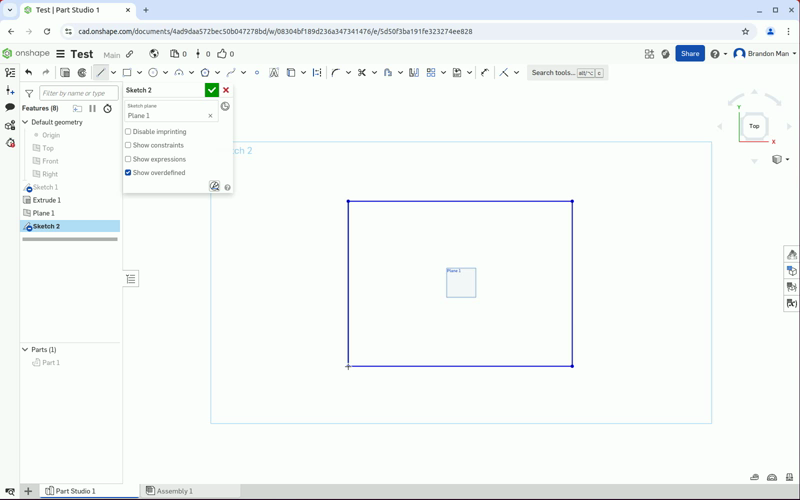
mouse_move(353, 361)
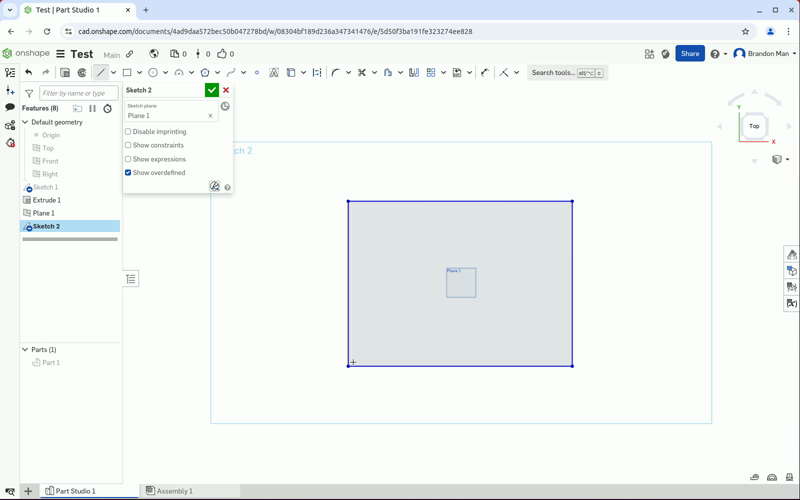
click(353, 361)
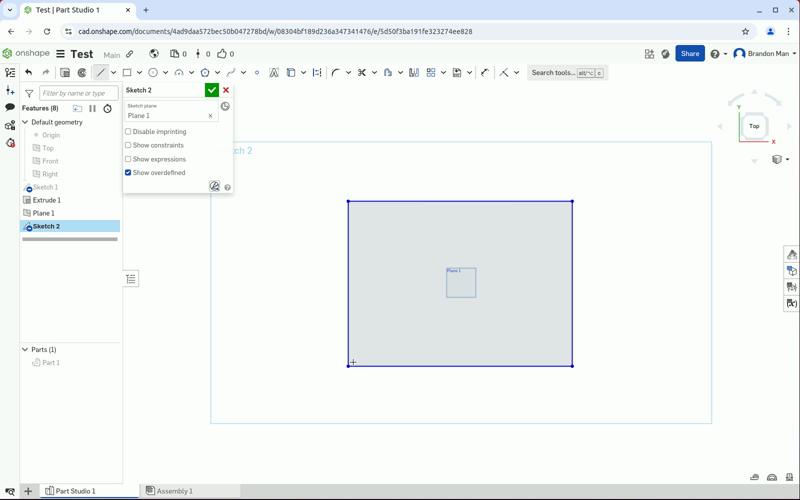
key_up(shift)
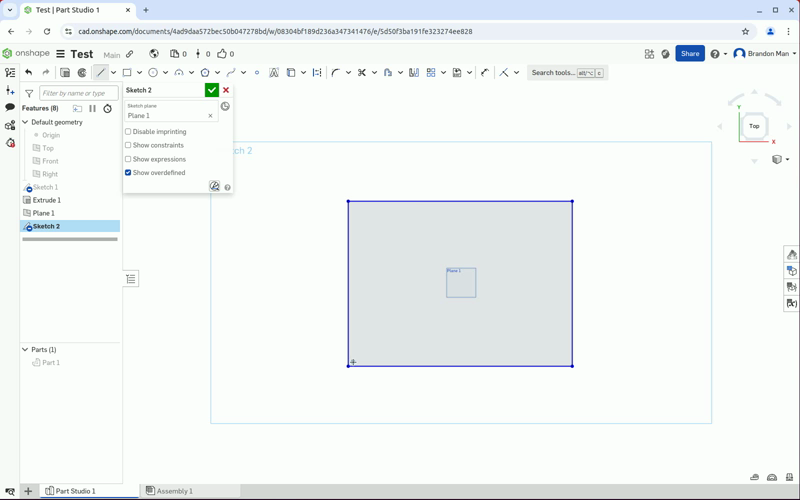
key_down(shift)
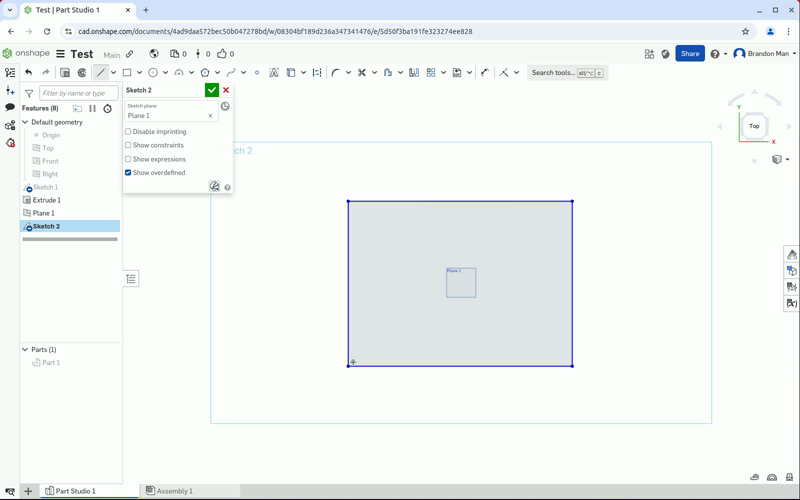
mouse_move(569, 361)
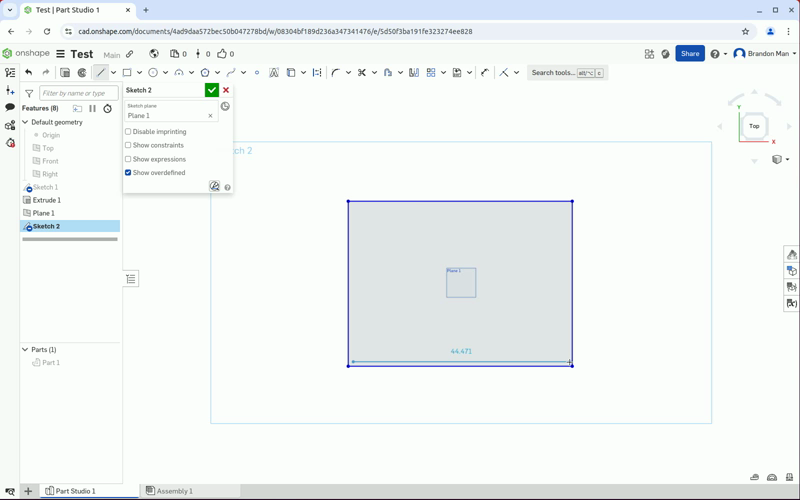
click(569, 361)
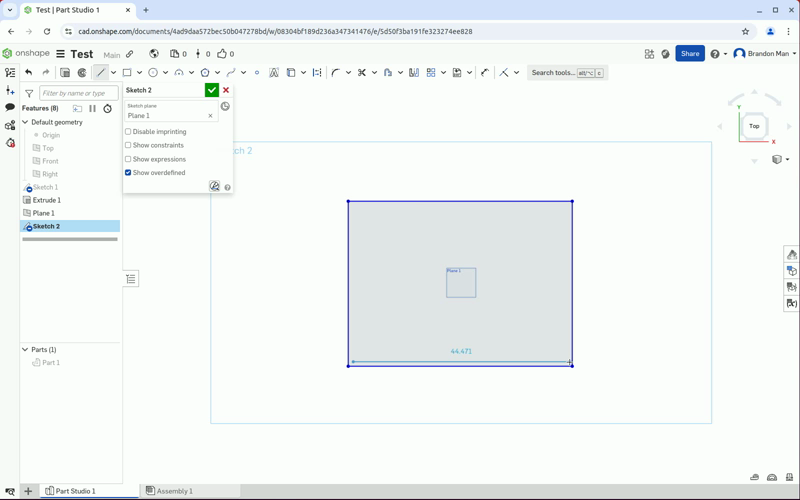
key_up(shift)
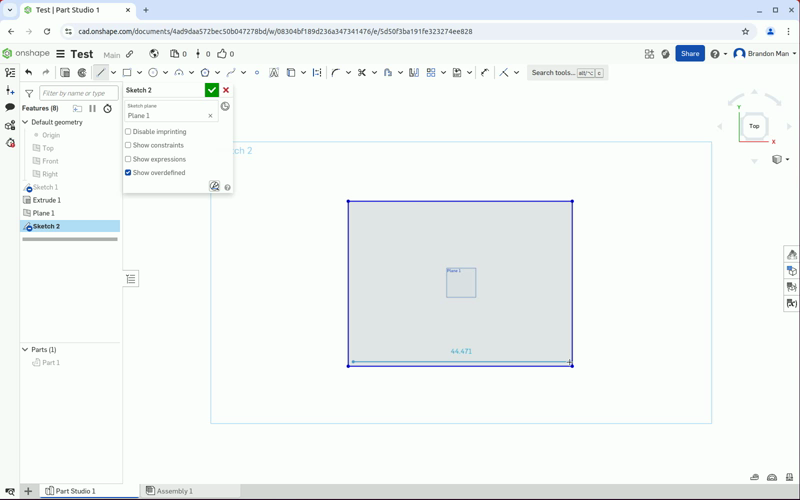
key_down(shift)
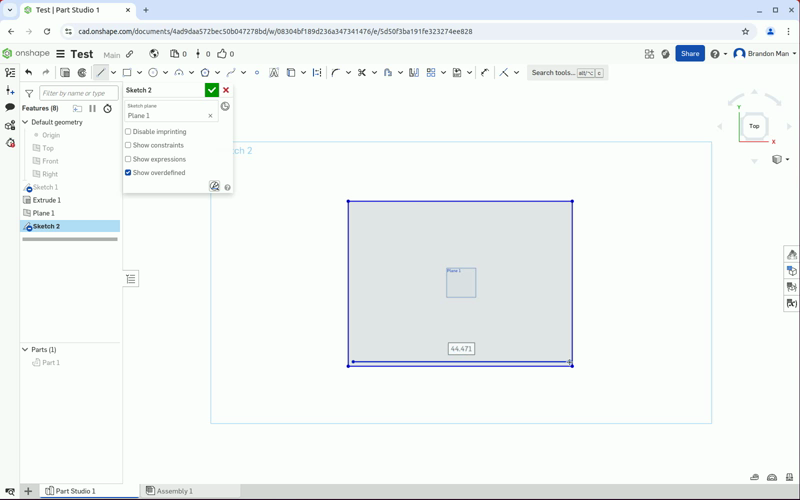
mouse_move(569, 205)
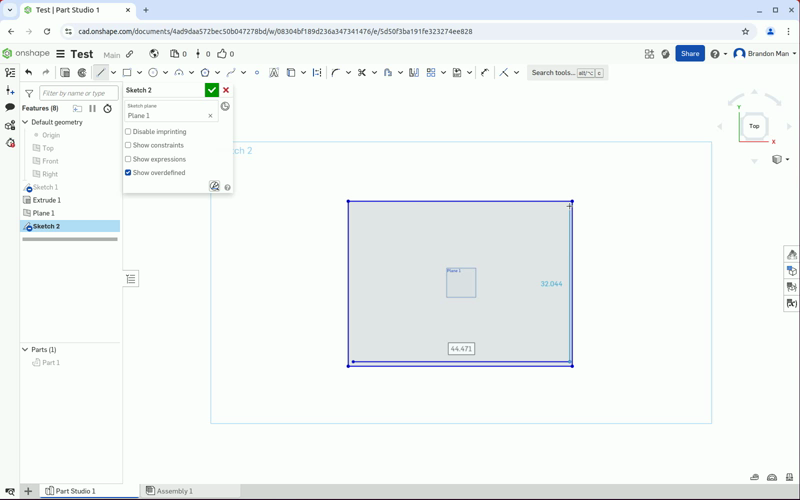
click(569, 205)
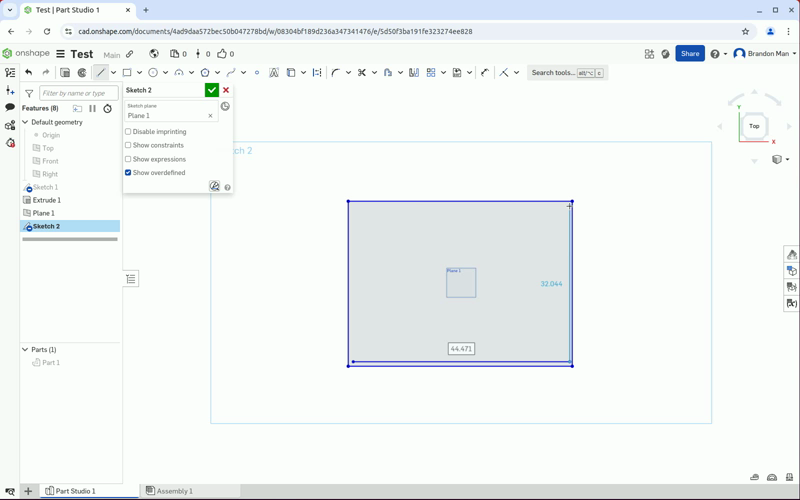
key_up(shift)
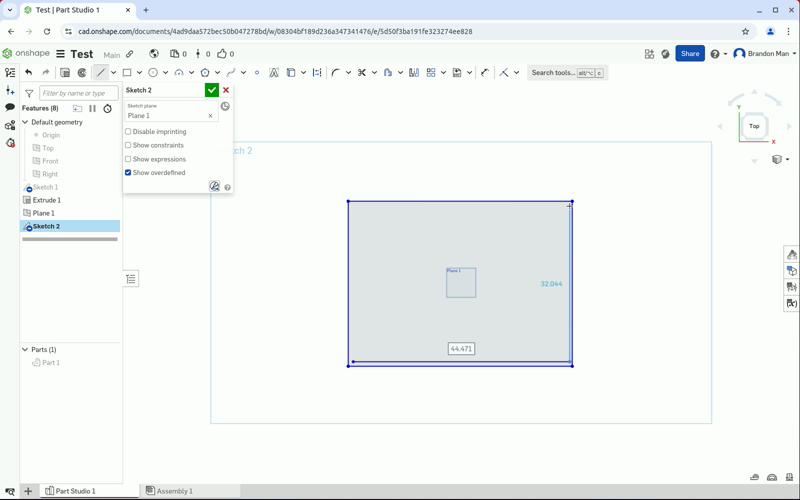
key_down(shift)
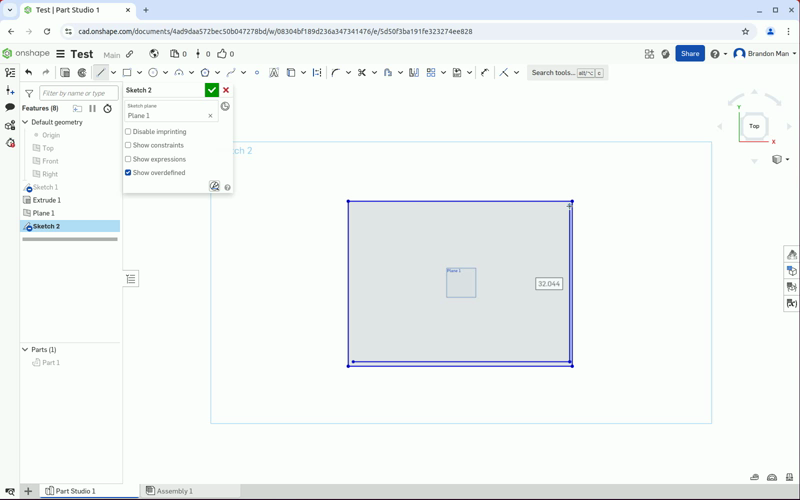
mouse_move(353, 205)
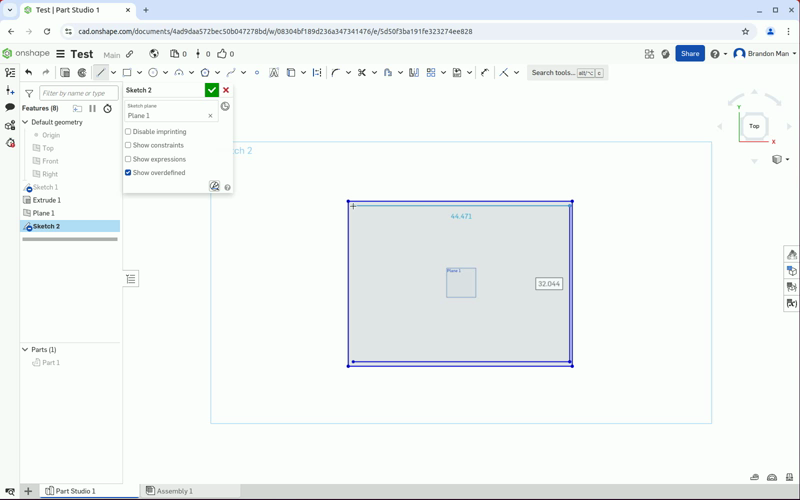
click(353, 205)
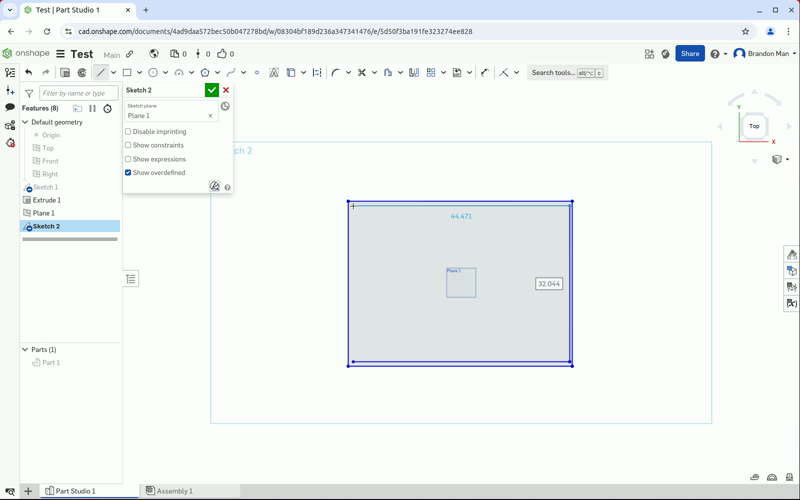
key_up(shift)
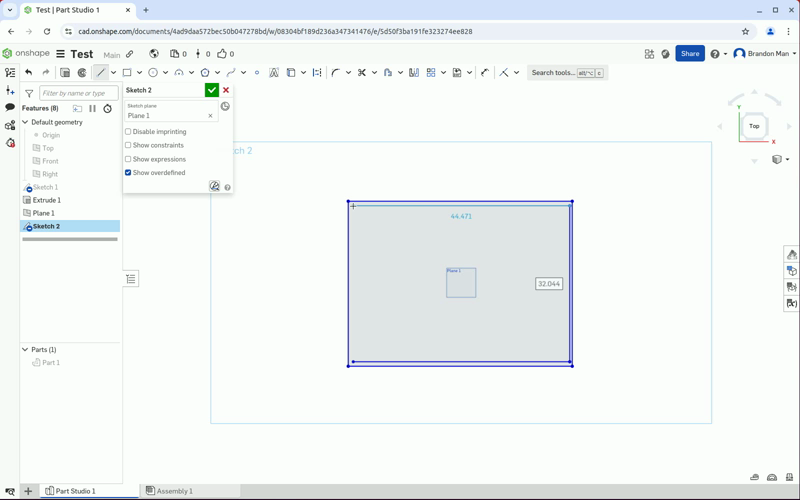
key_down(shift)
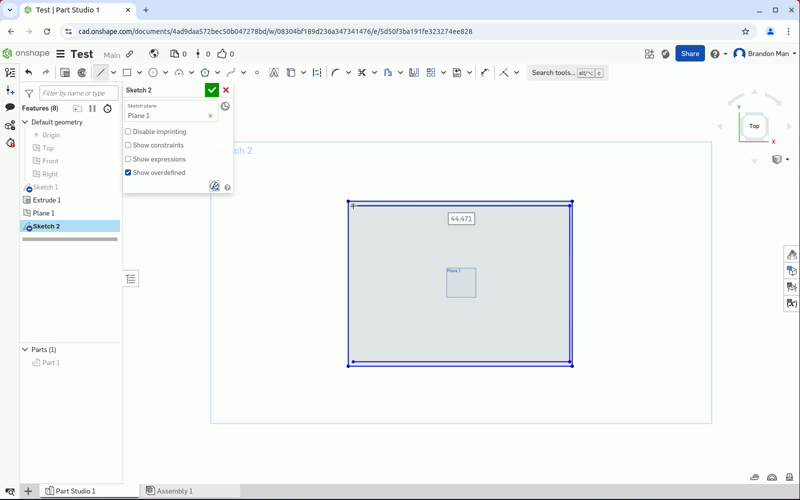
mouse_move(353, 361)
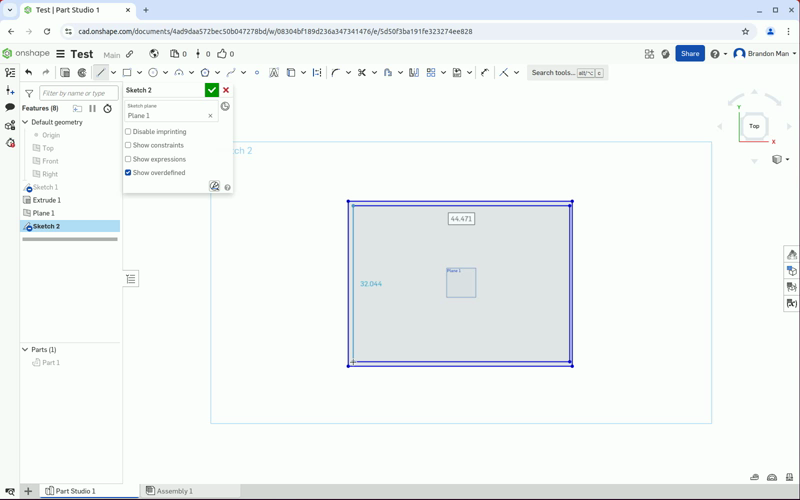
key_up(shift)
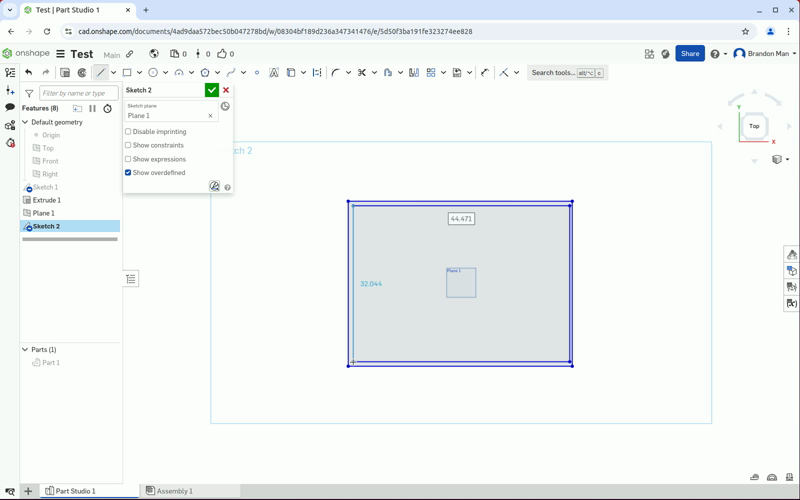
click(353, 361)
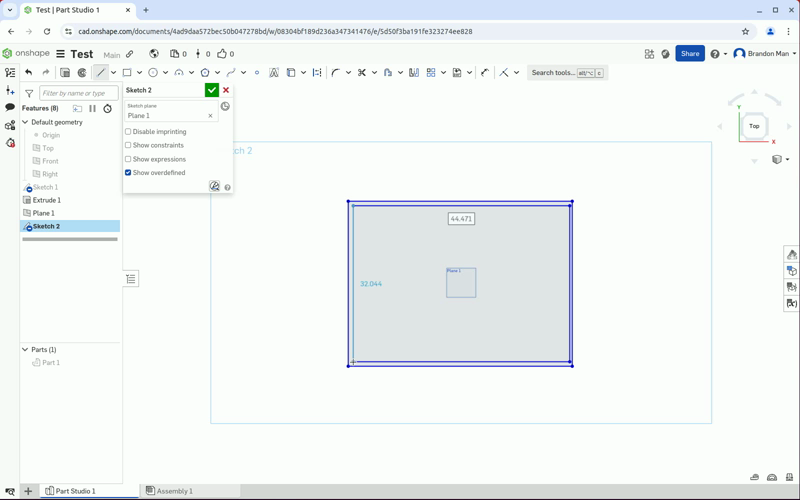
key(esc)
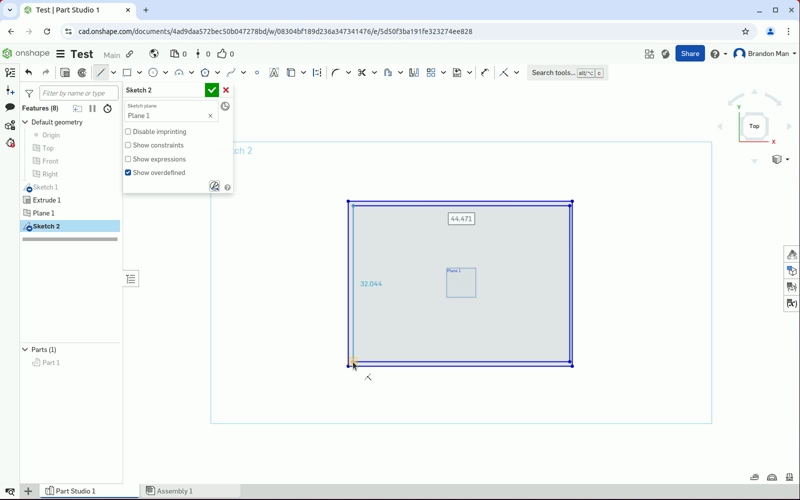
mouse_move(409, 203)
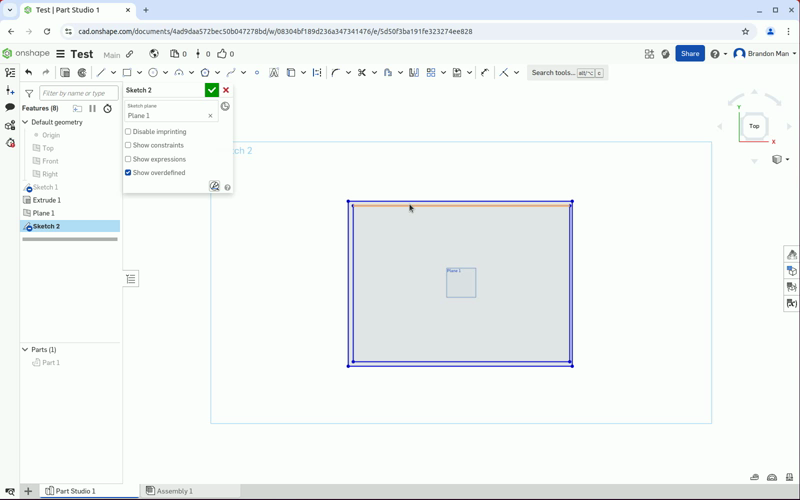
click(409, 203)
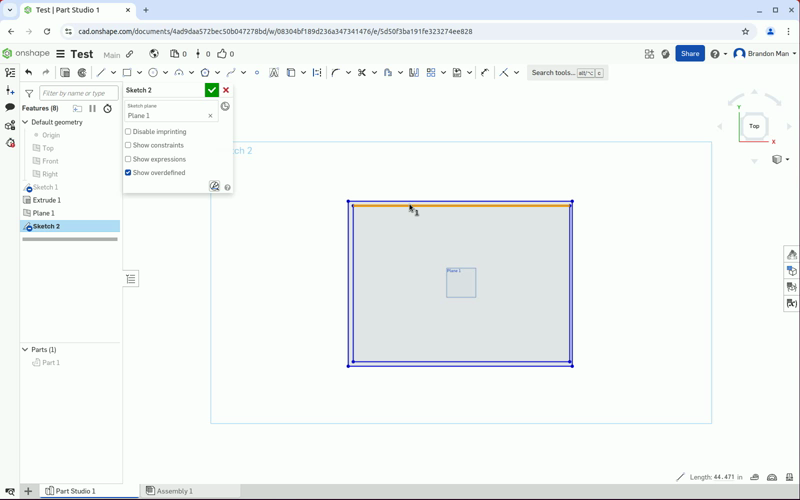
mouse_move(73, 352)
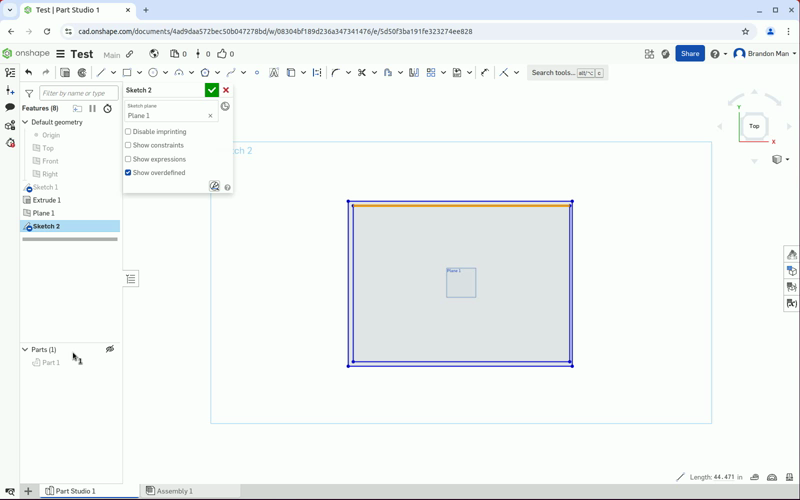
key(shift+y)
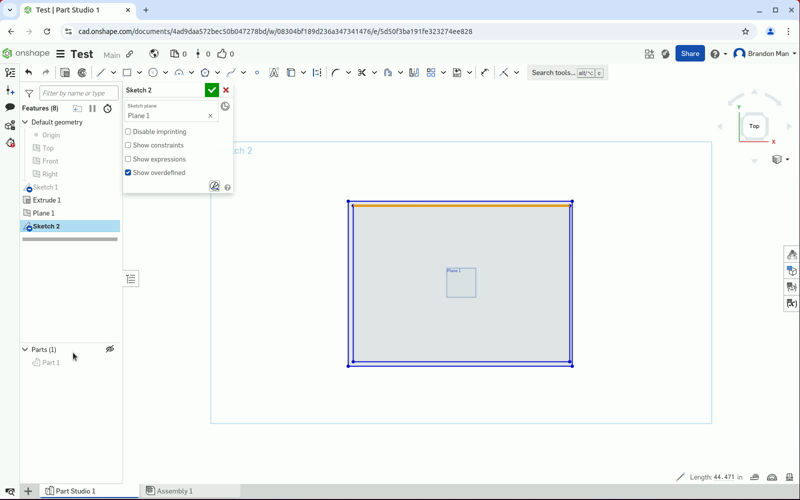
key(shift+e)
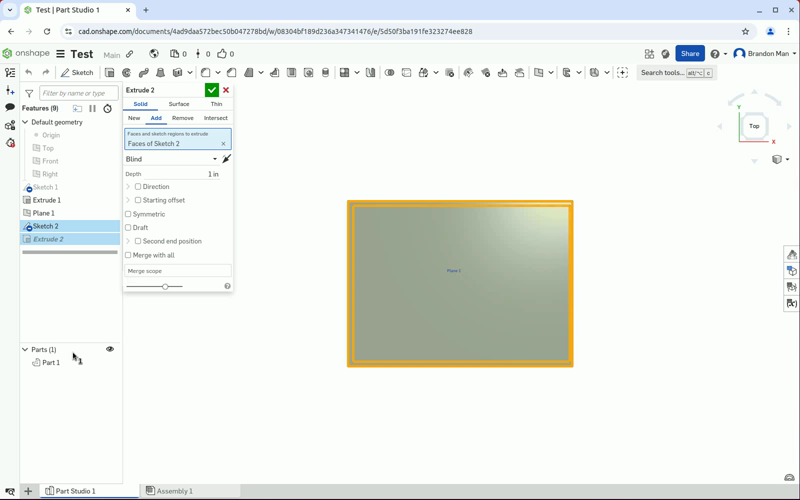
mouse_move(143, 106)
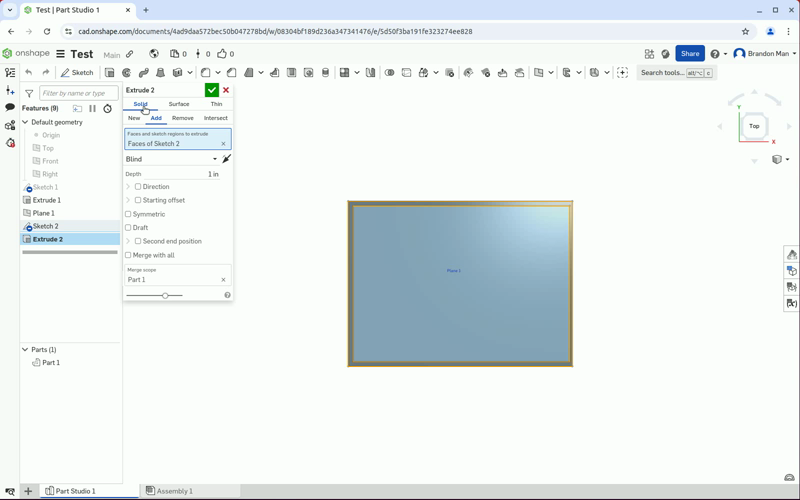
click(143, 106)
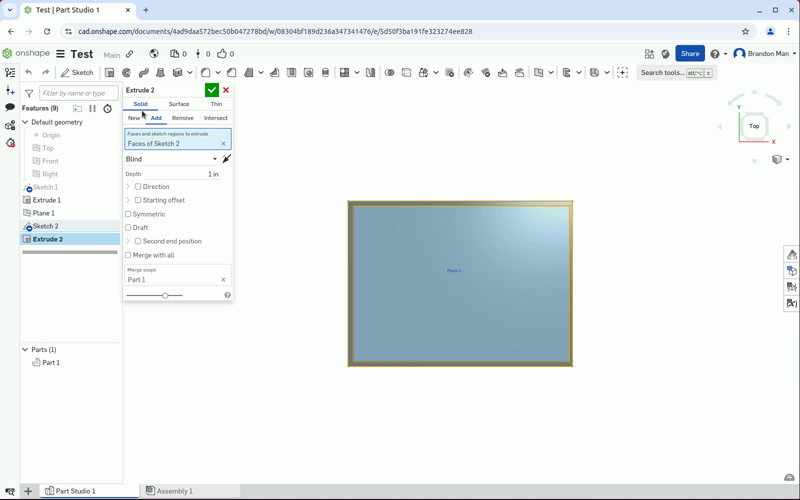
mouse_move(137, 120)
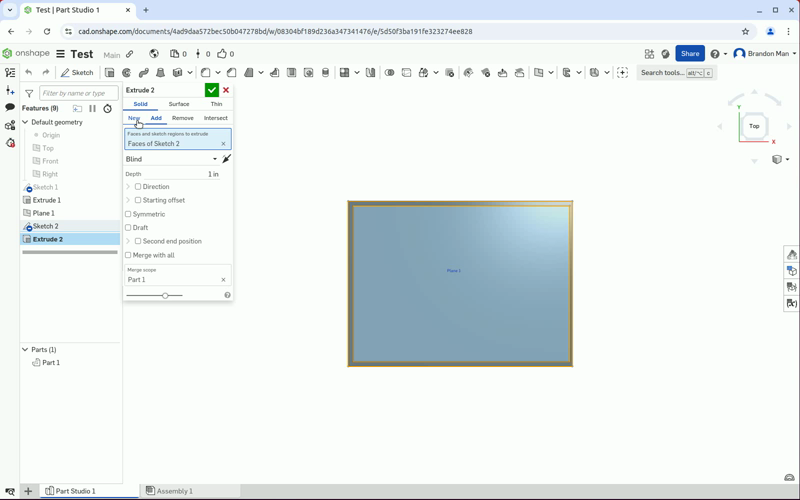
click(137, 120)
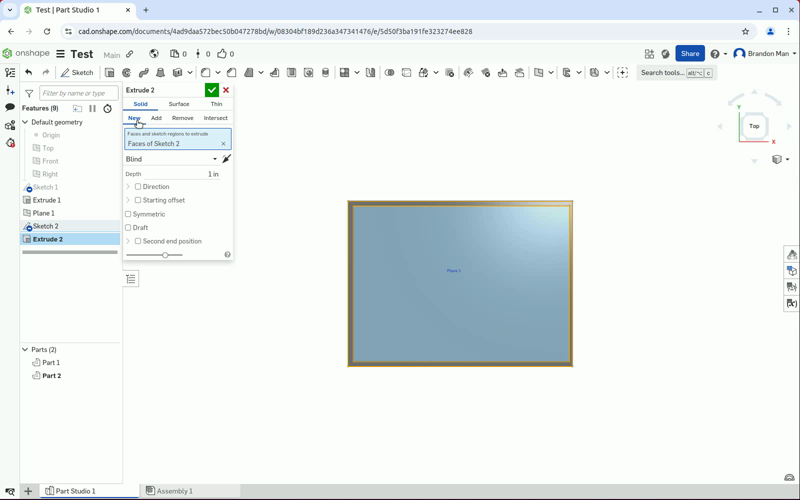
key(tab, 4)
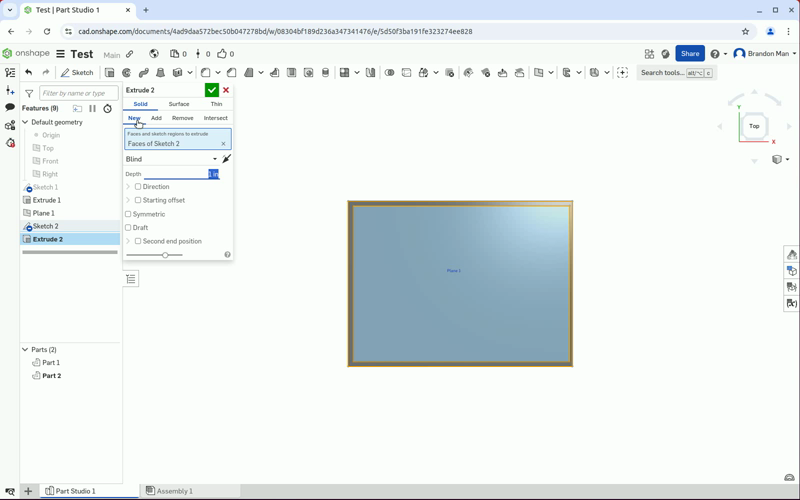
text(9.628)
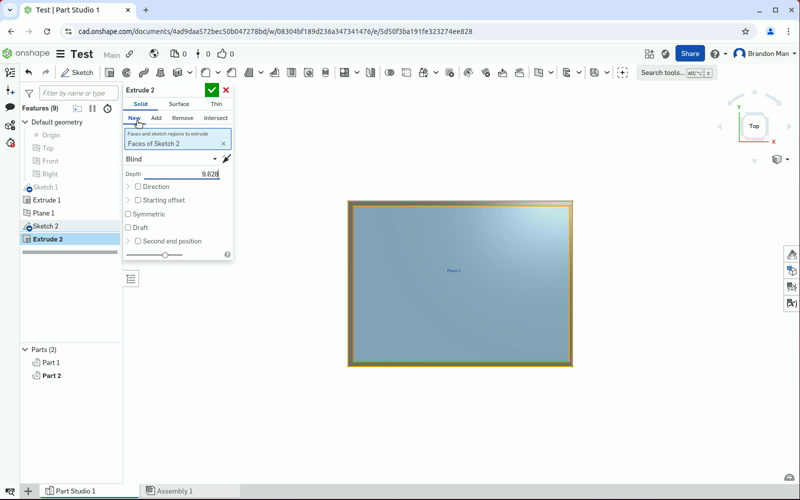
key(enter)
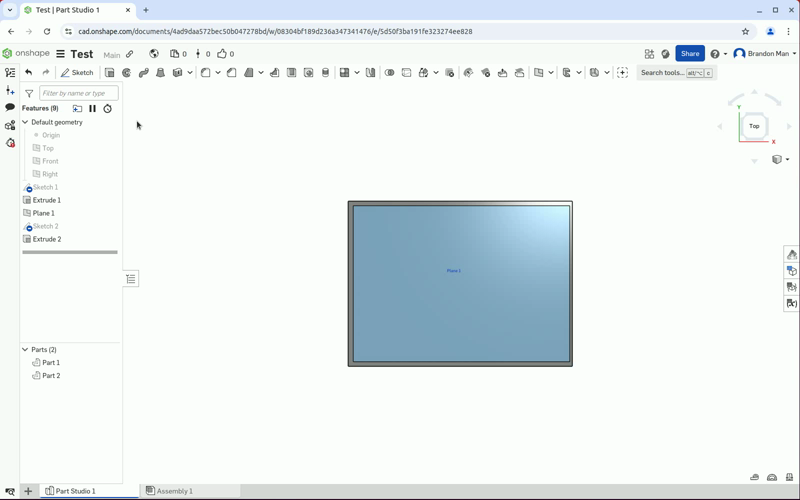
key(shift+h)
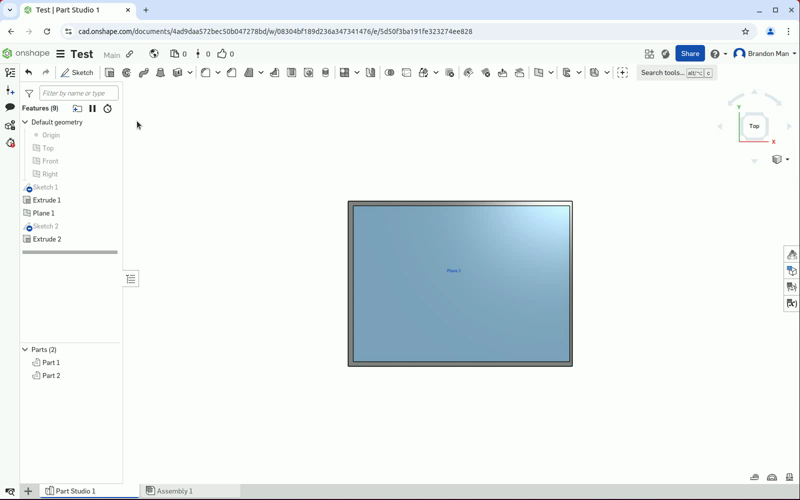
key(shift+h)
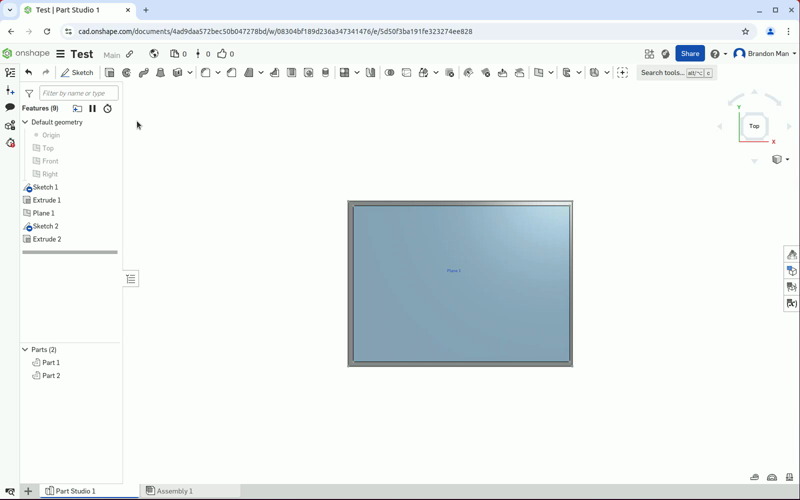
key(shift+7)
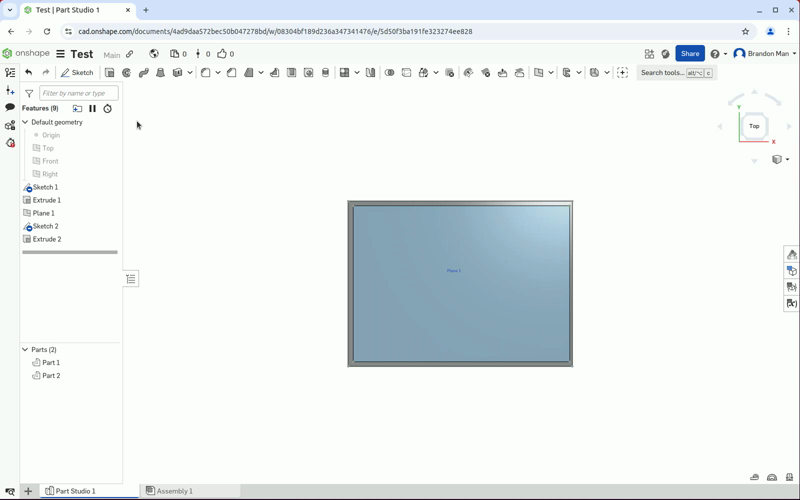
key(up, 3)
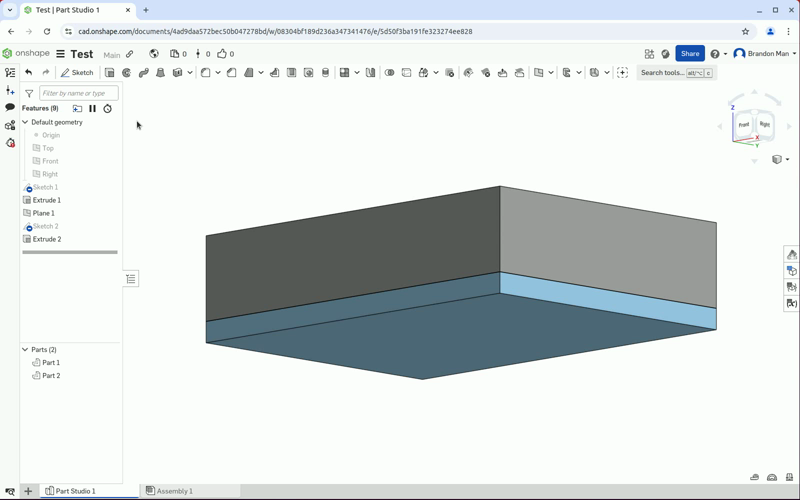
key(left, 3)
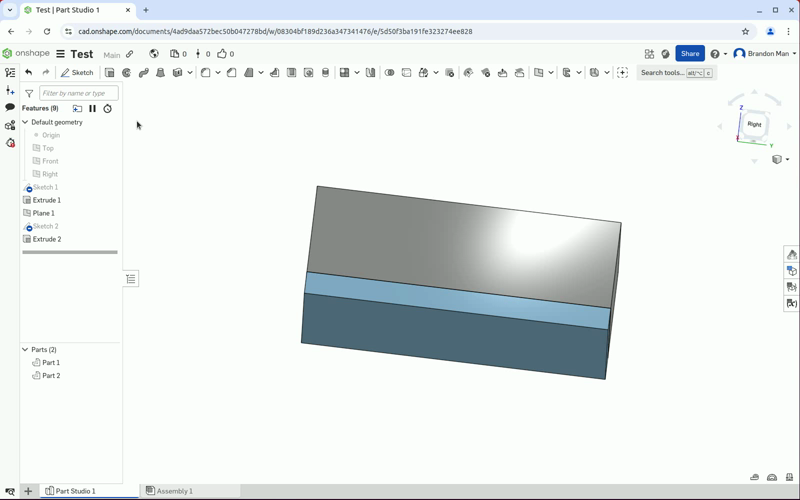
key(right, 3)
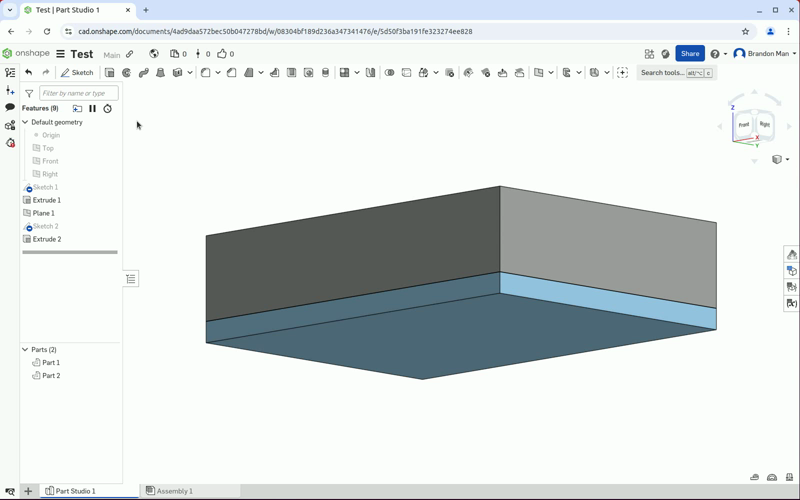
key(down, 3)
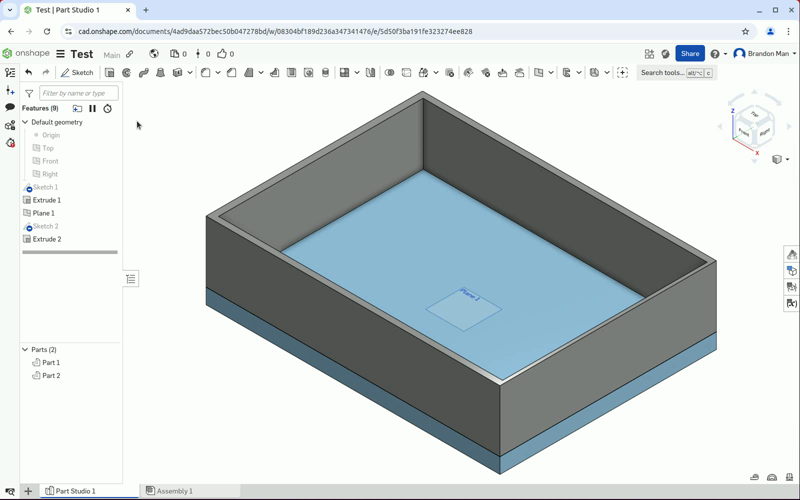
mouse_move(73, 189)
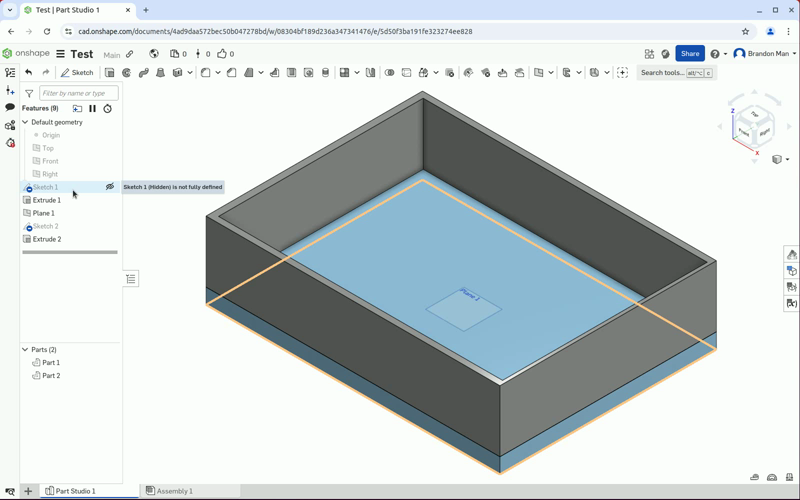
click(73, 189)